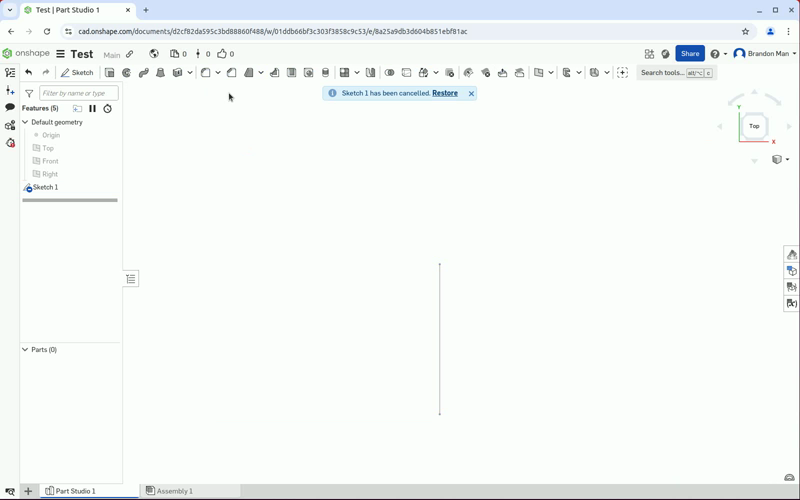
key(shift+h)
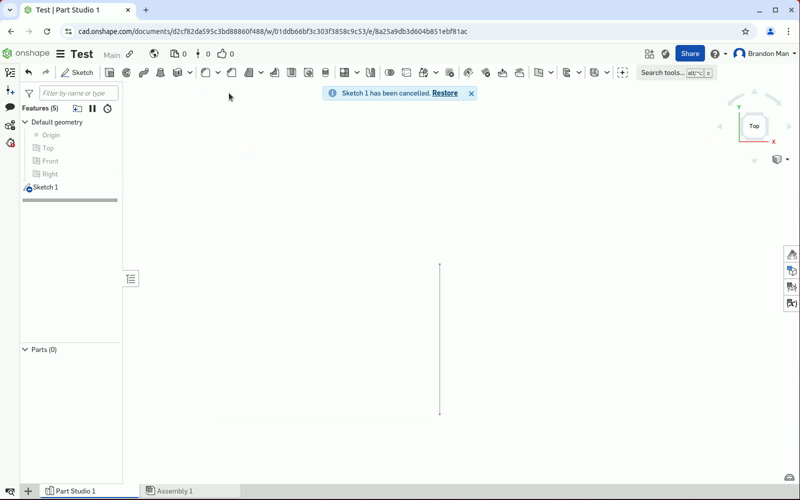
key(shift+s)
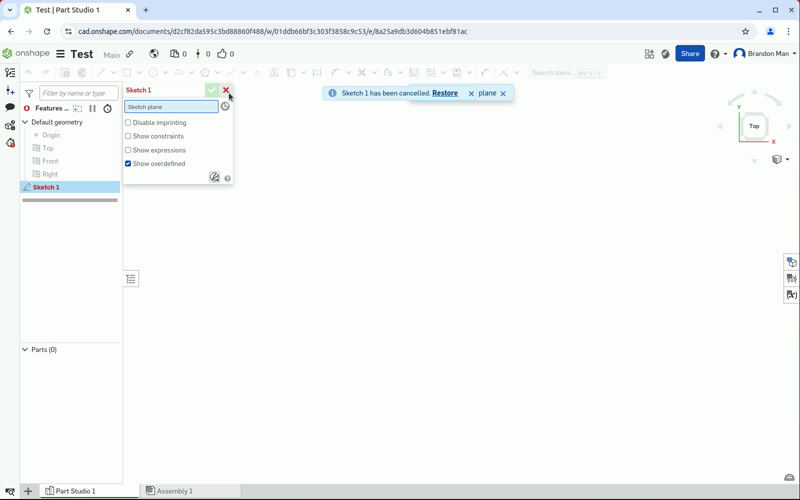
mouse_move(73, 150)
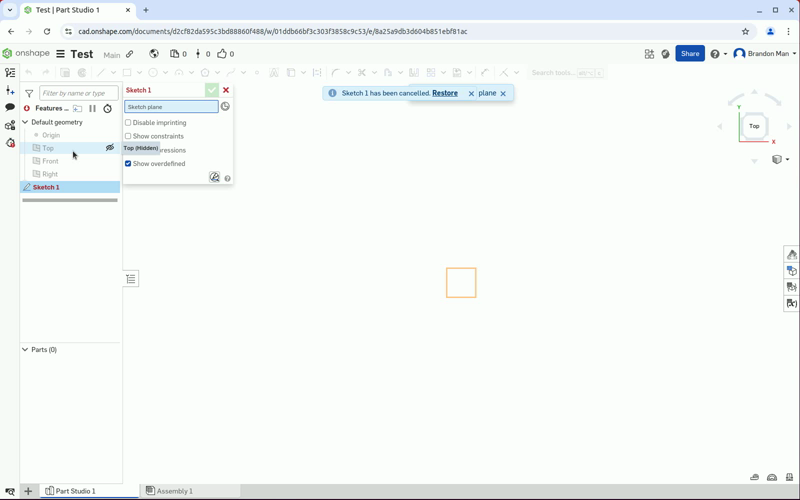
click(73, 150)
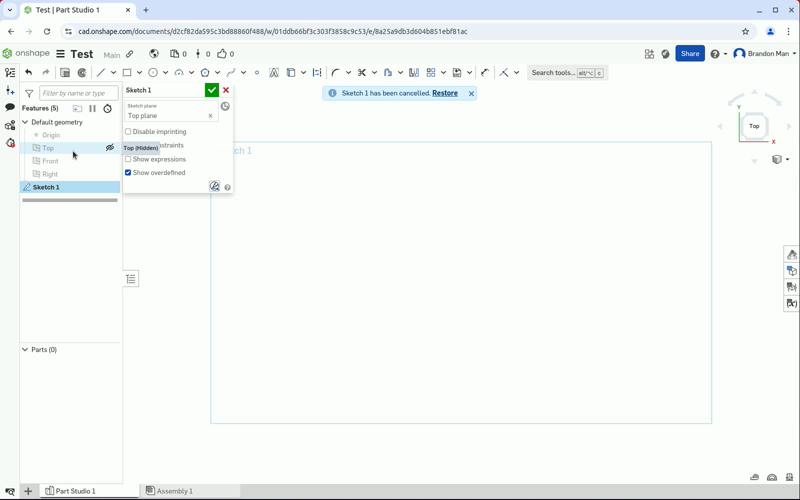
mouse_move(73, 352)
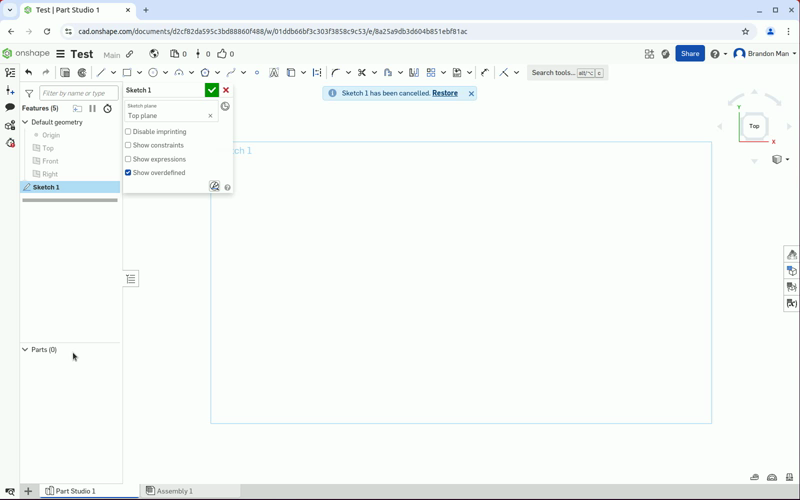
key(y)
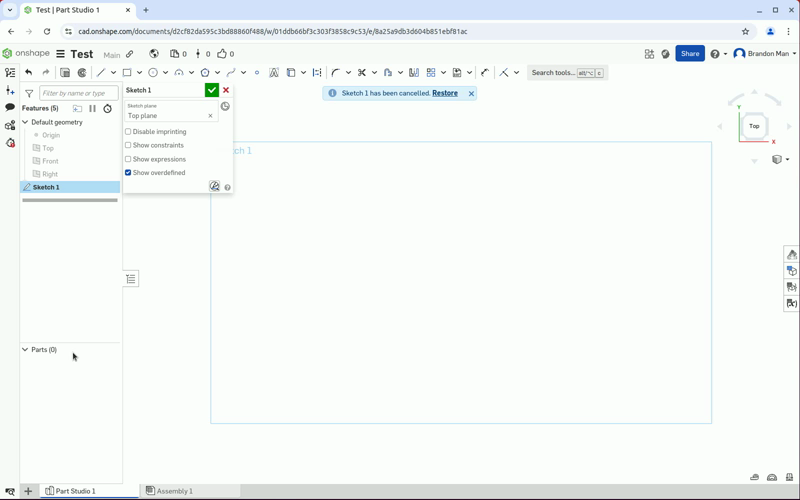
key(c)
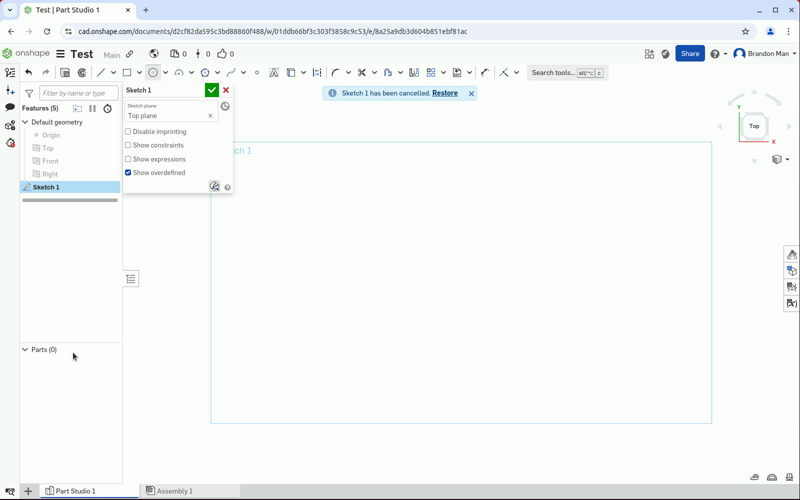
key_down(shift)
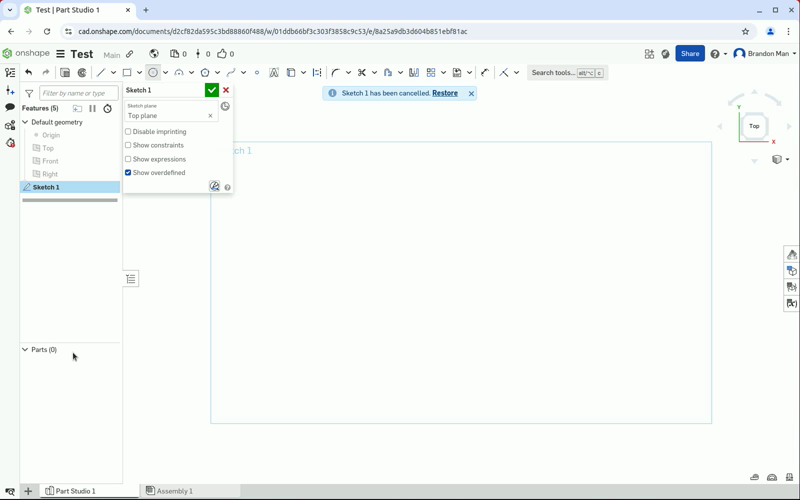
mouse_move(392, 282)
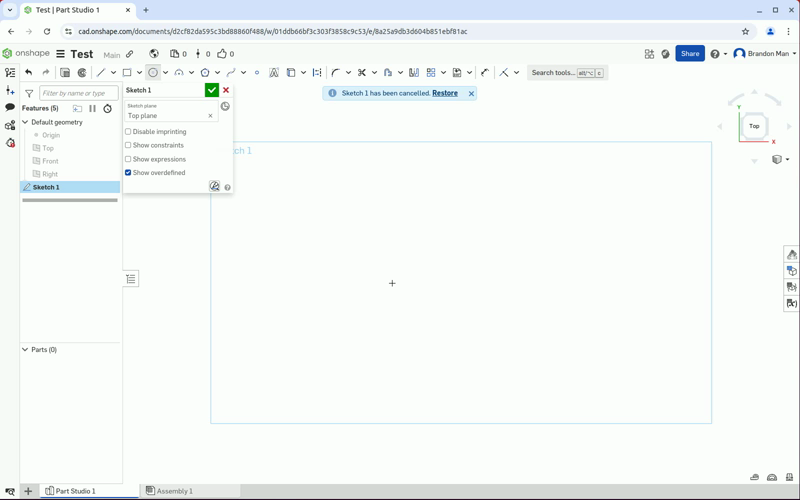
click(392, 282)
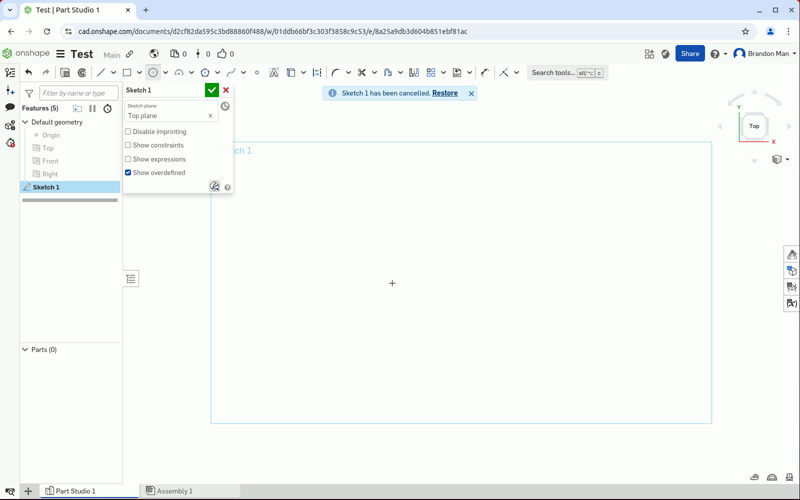
key_up(shift)
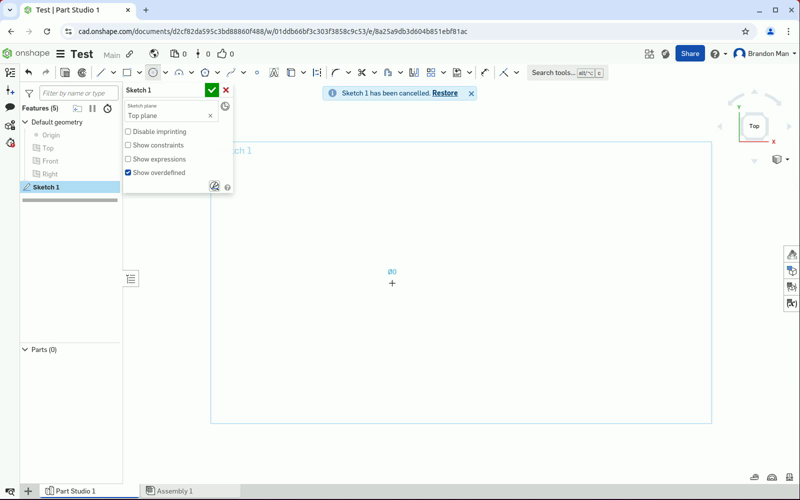
mouse_move(435, 282)
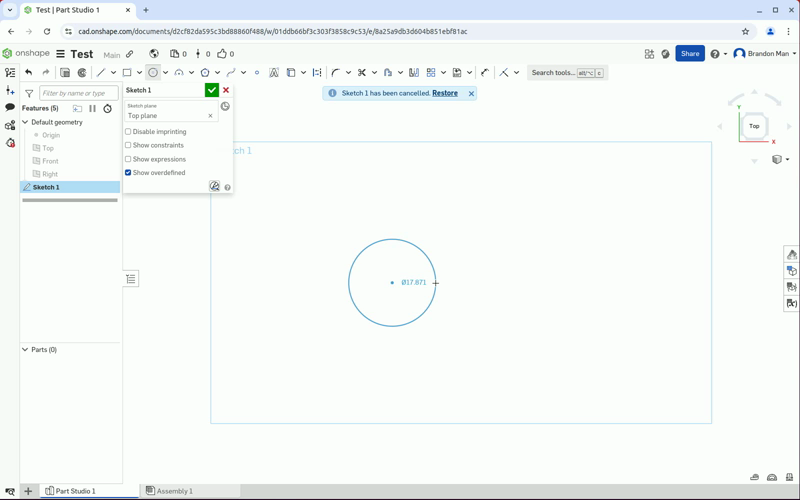
click(435, 282)
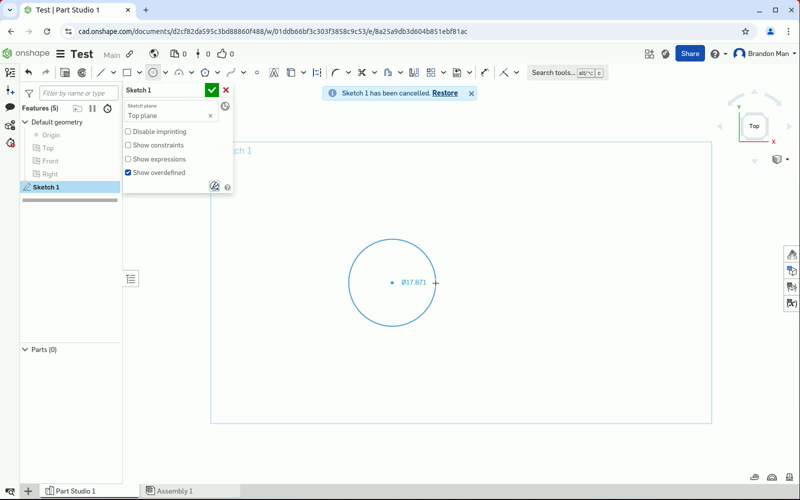
key(esc)
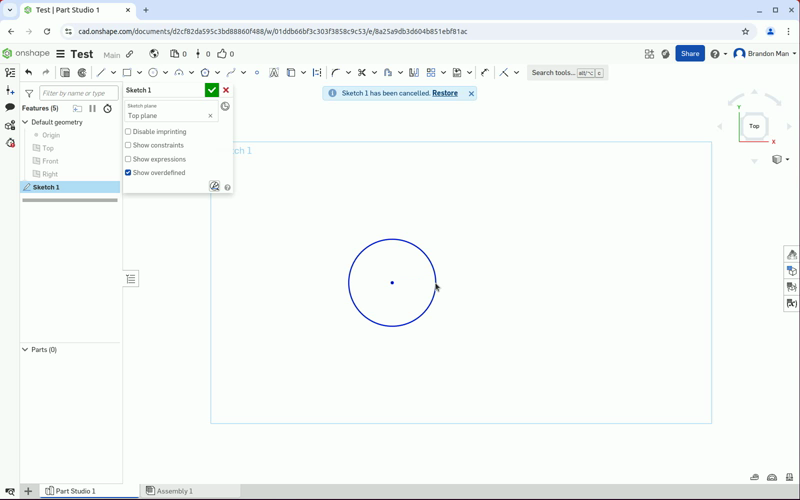
key(c)
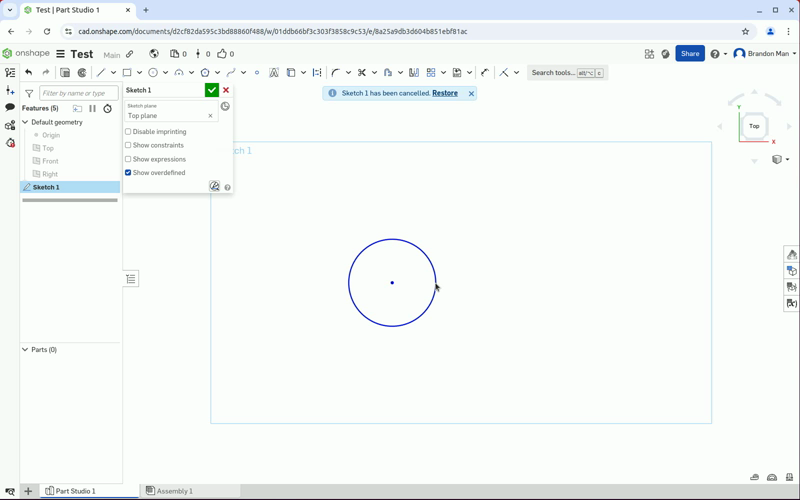
key_down(shift)
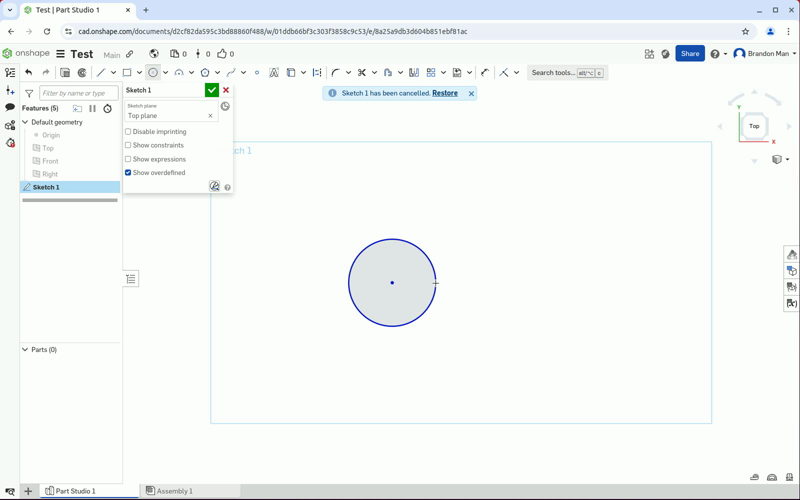
mouse_move(392, 282)
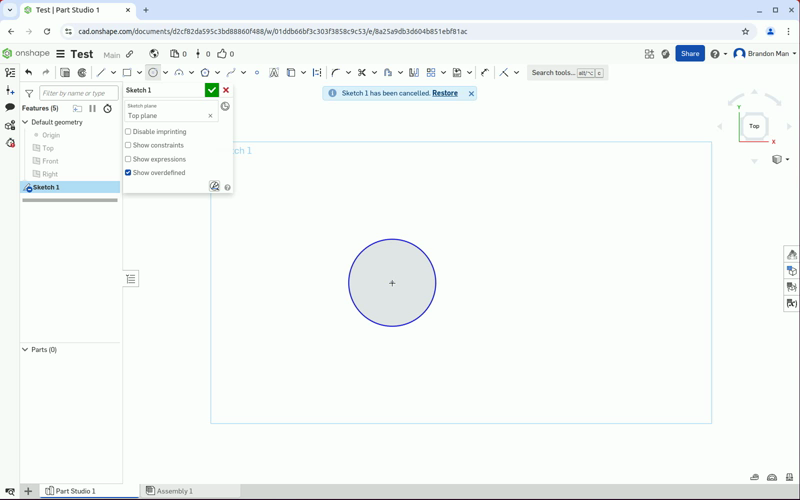
click(392, 282)
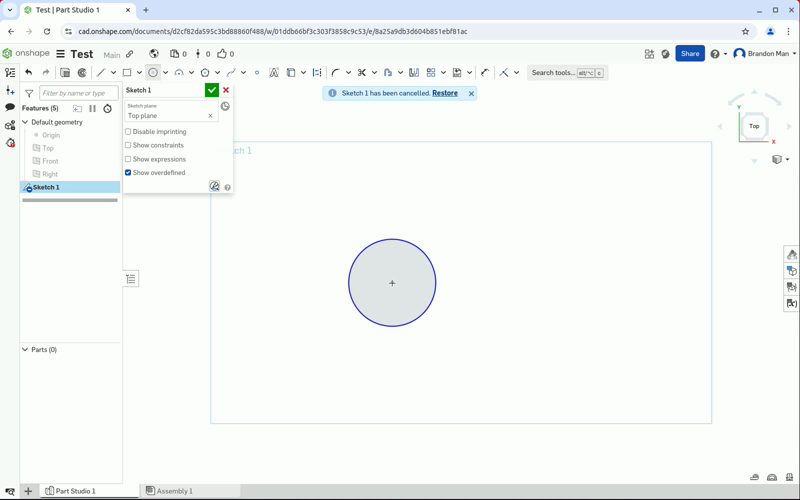
key_up(shift)
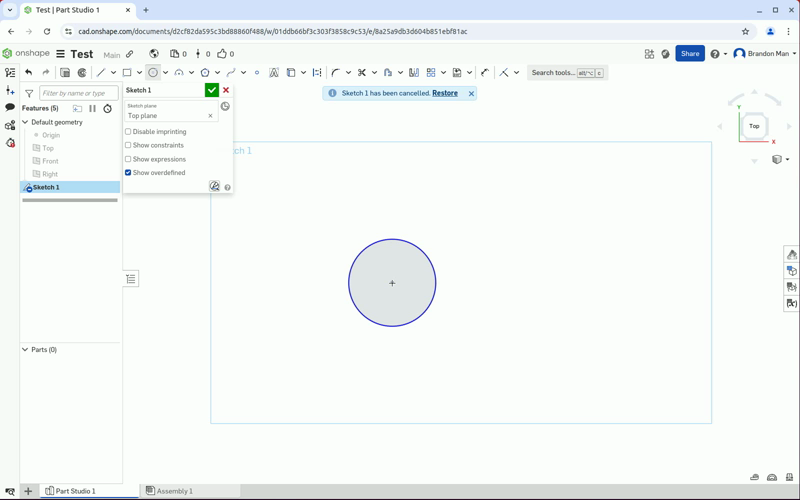
mouse_move(415, 282)
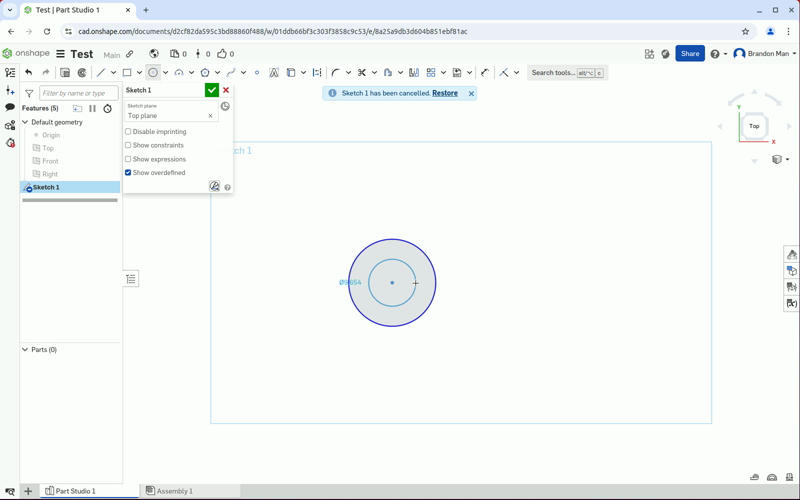
click(415, 282)
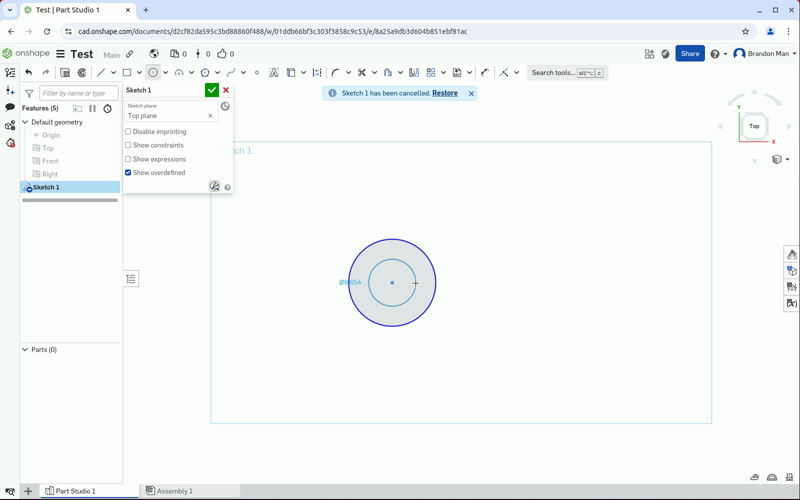
key(esc)
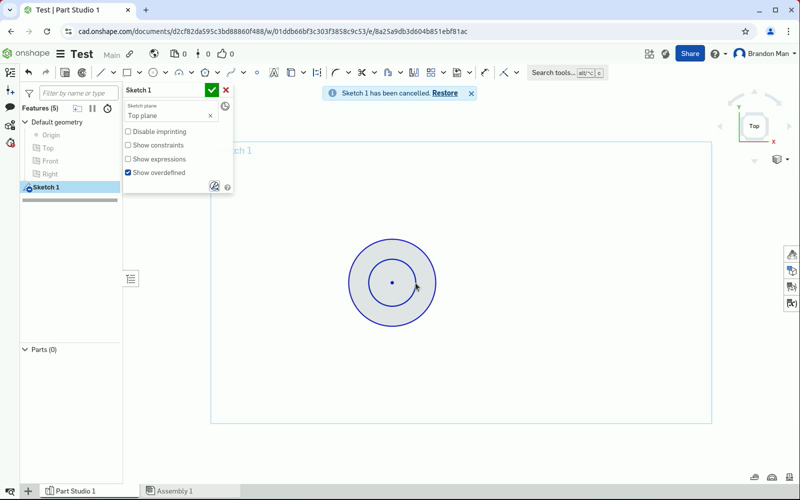
mouse_move(426, 293)
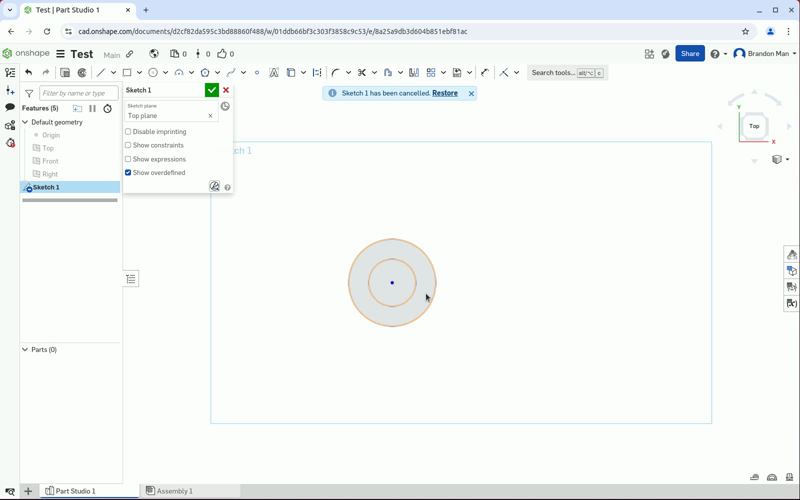
click(426, 293)
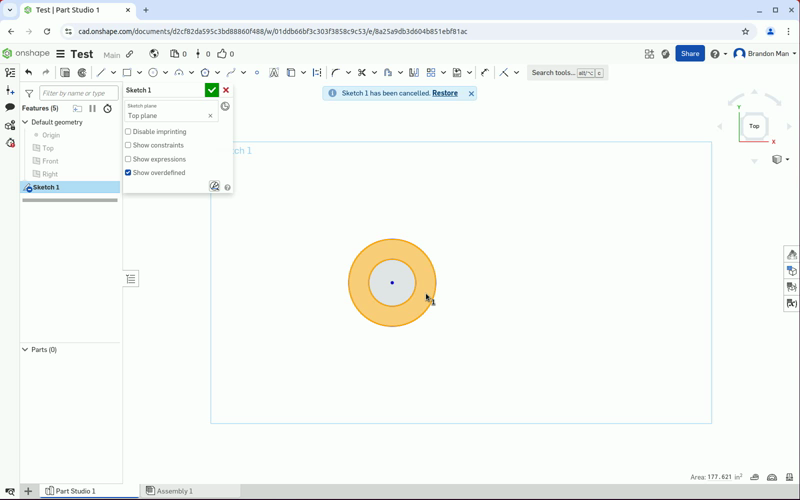
mouse_move(73, 352)
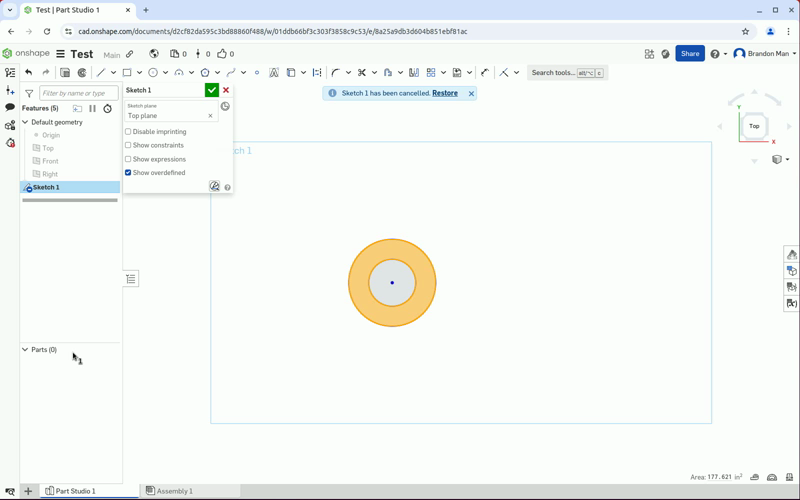
key(shift+y)
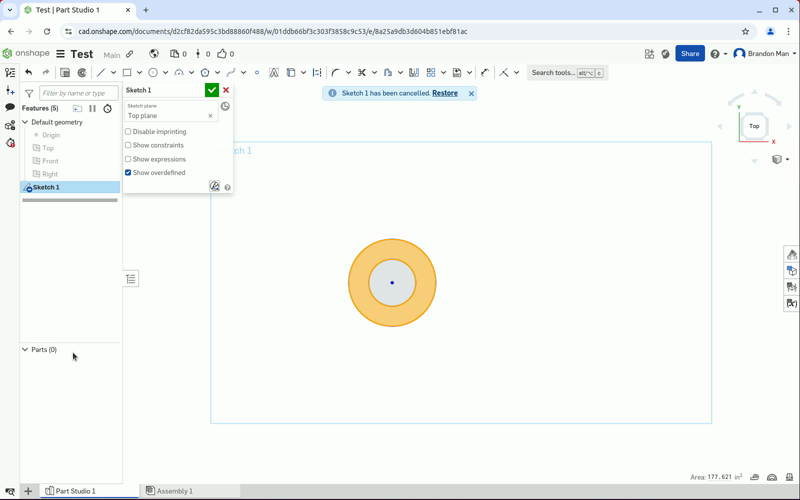
key(shift+e)
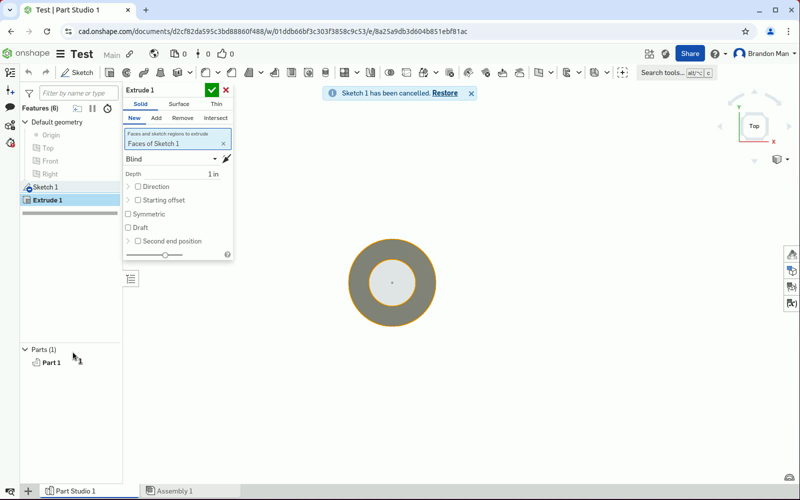
mouse_move(143, 106)
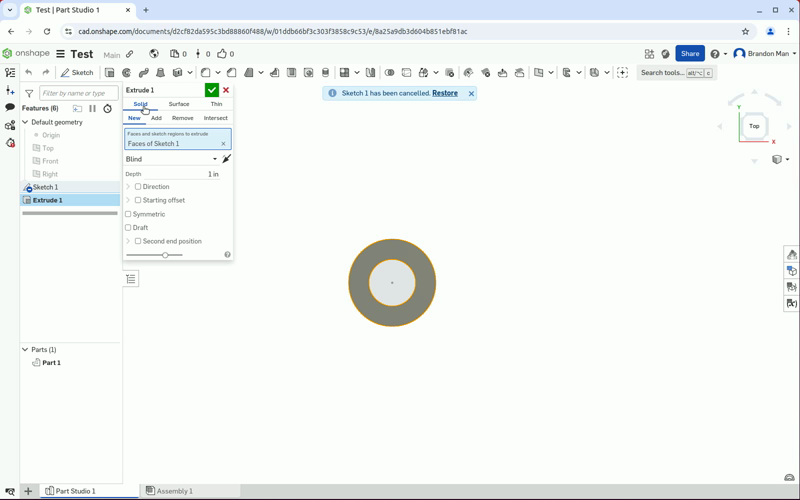
click(143, 106)
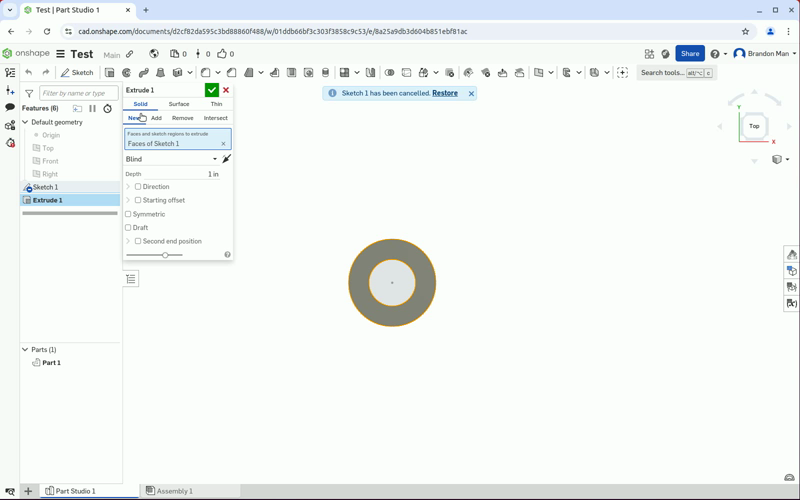
mouse_move(137, 120)
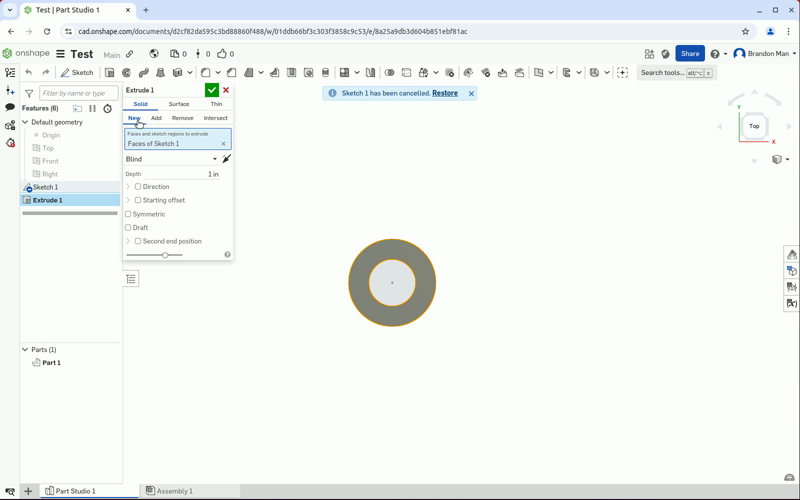
click(137, 120)
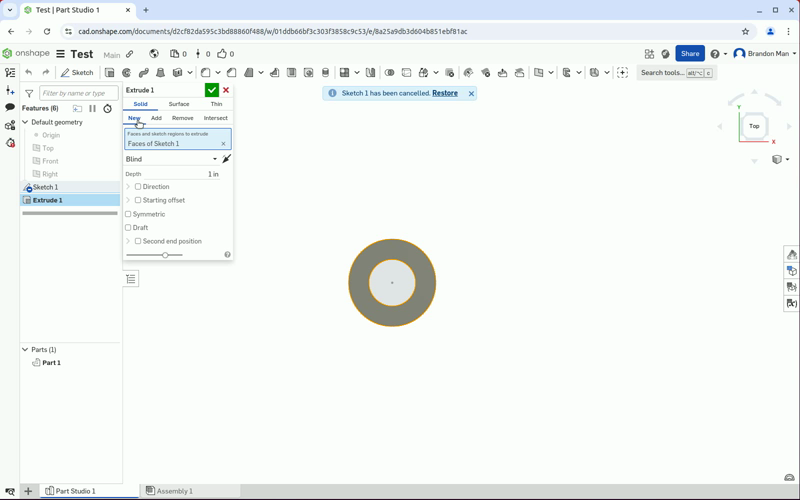
key(tab, 4)
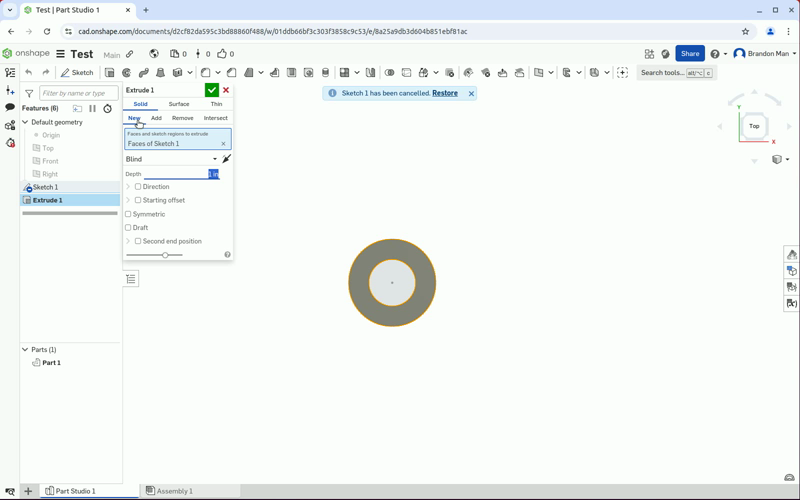
text(7.703)
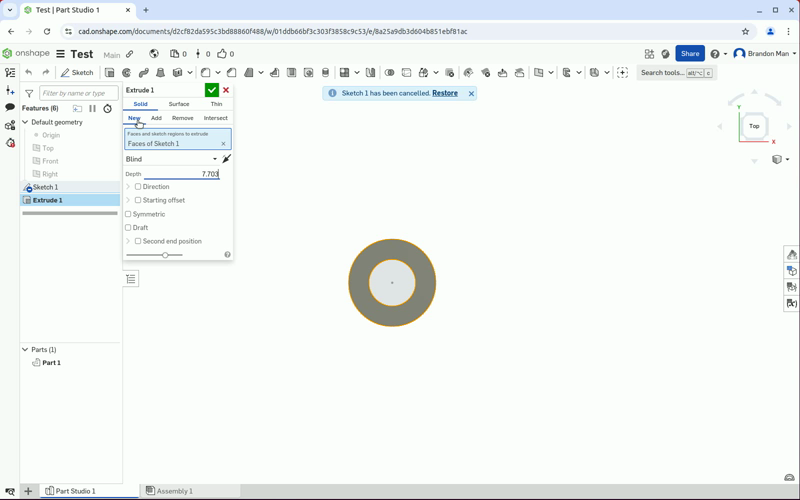
key(enter)
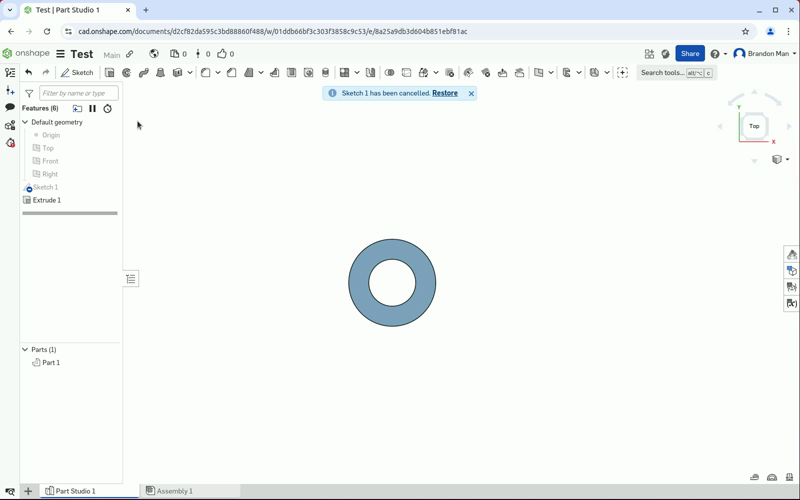
key(shift+h)
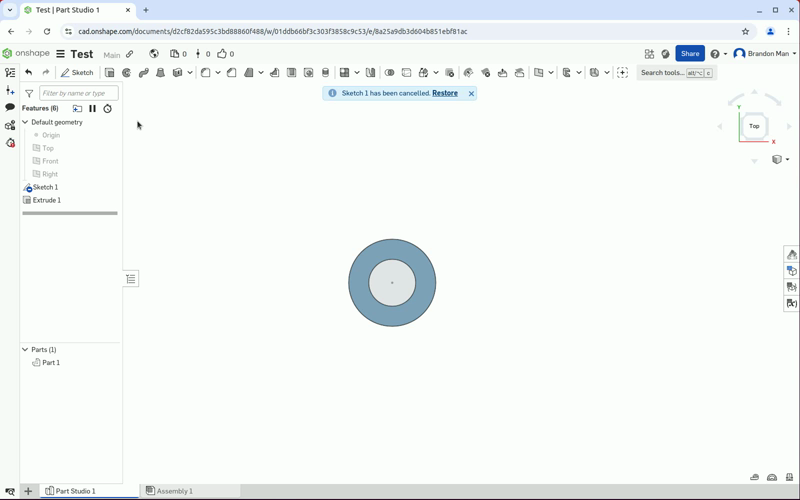
key(shift+h)
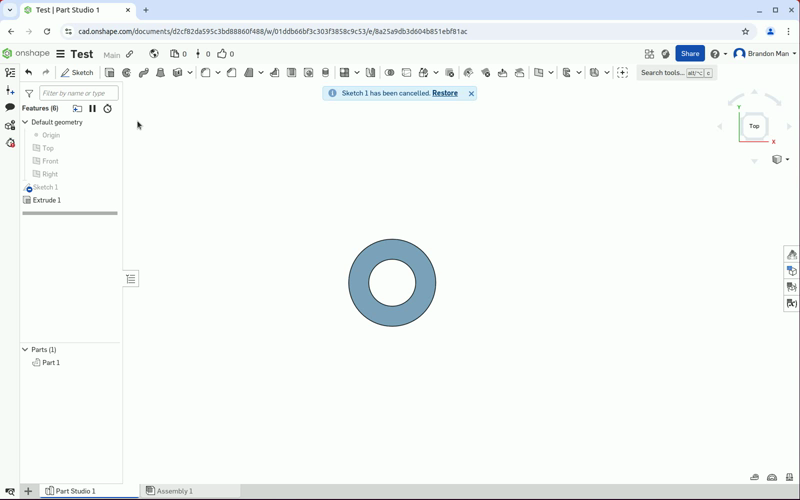
mouse_move(73, 189)
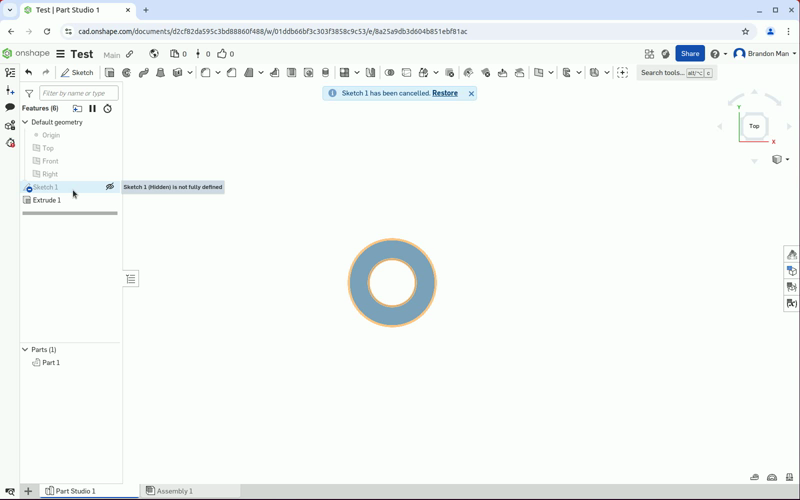
click(73, 189)
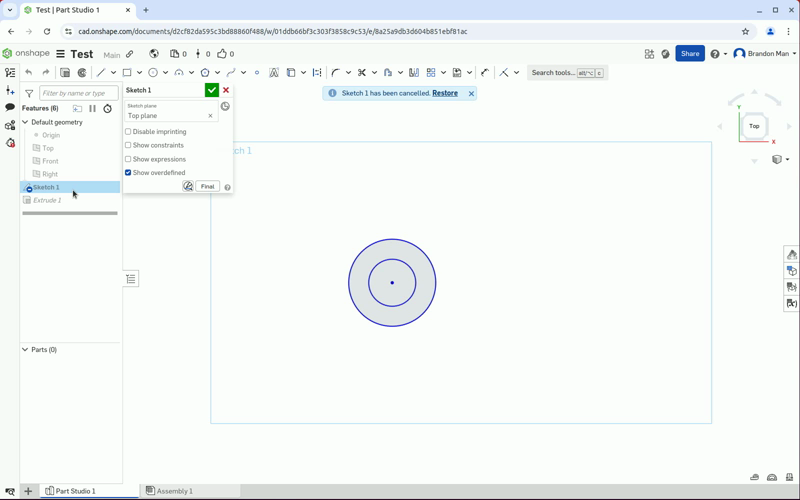
mouse_move(229, 92)
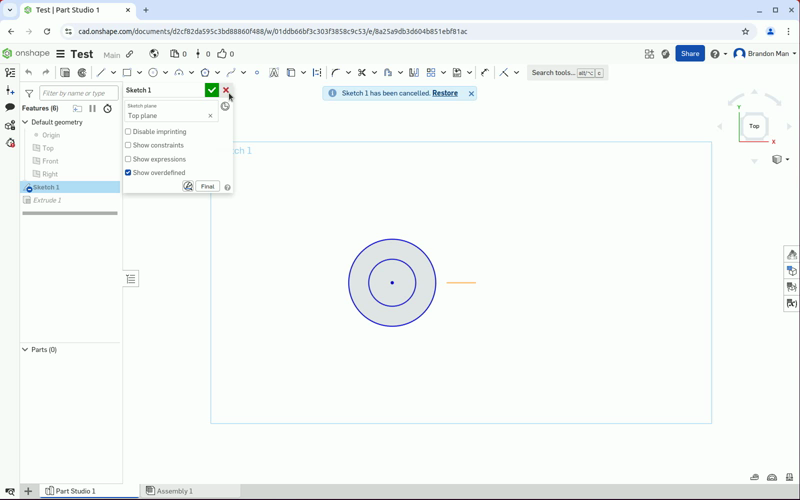
click(229, 92)
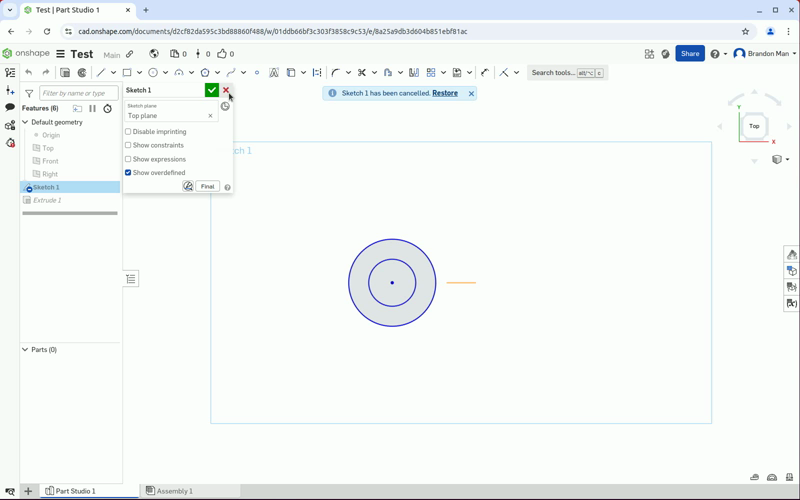
key(shift+s)
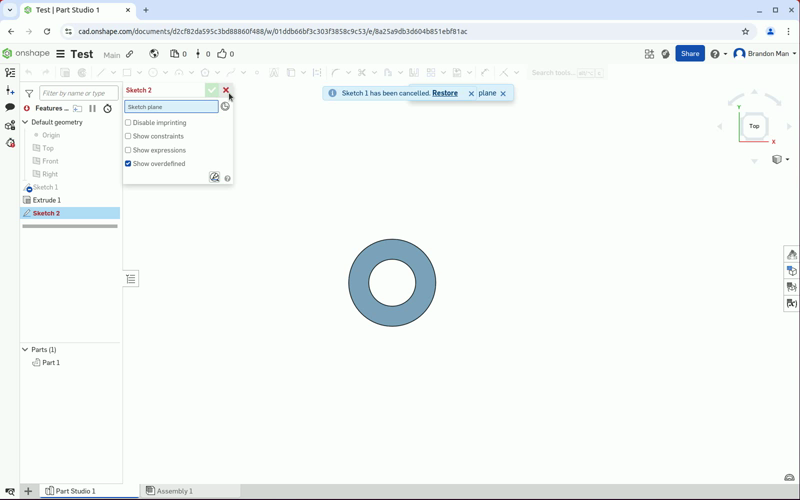
mouse_move(73, 150)
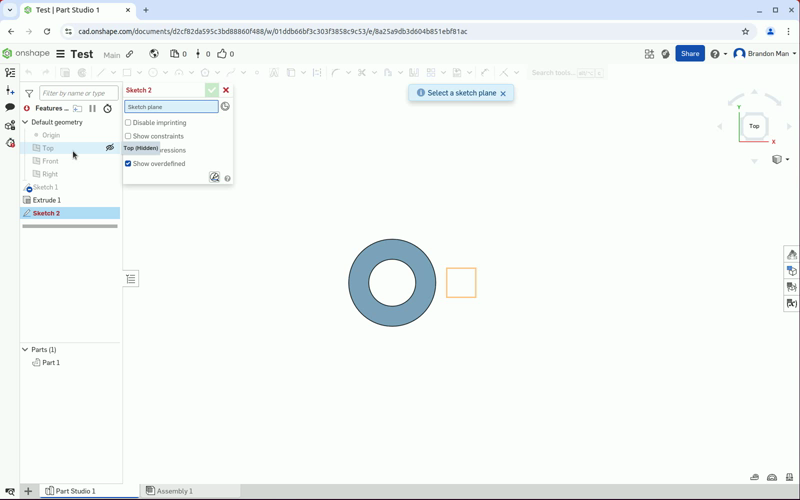
click(73, 150)
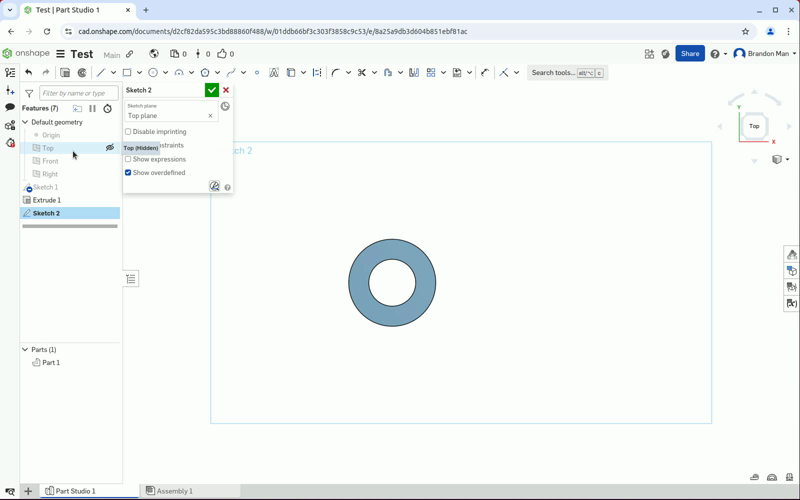
mouse_move(73, 352)
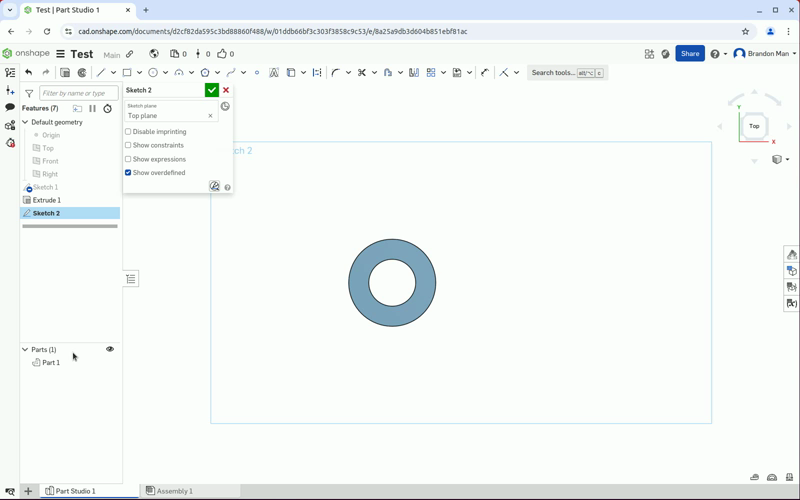
key(y)
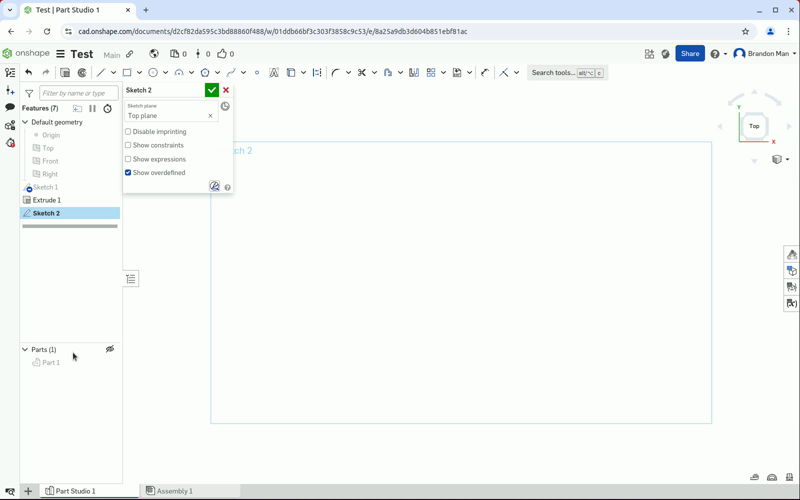
key(l)
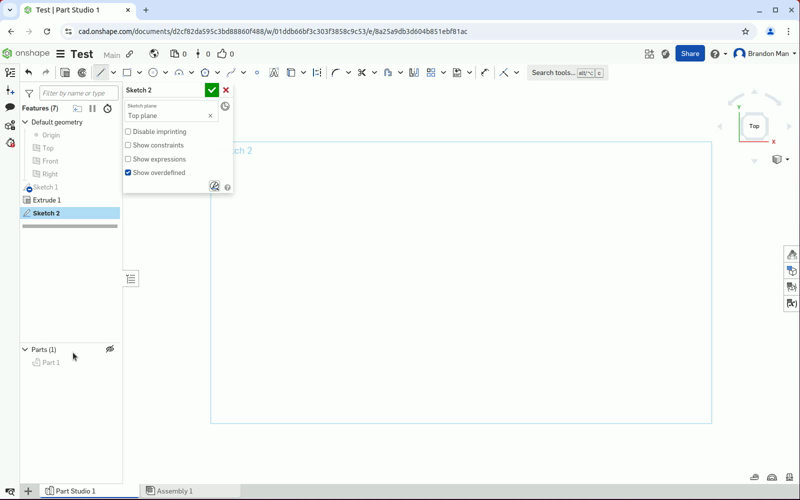
key_down(shift)
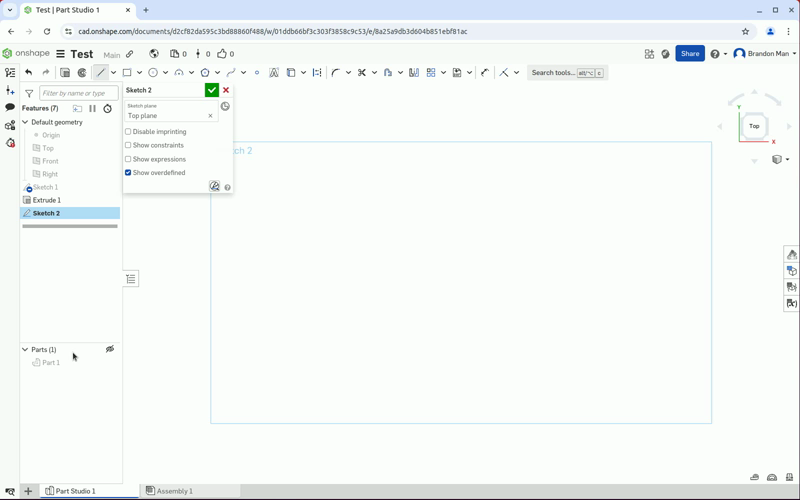
mouse_move(391, 326)
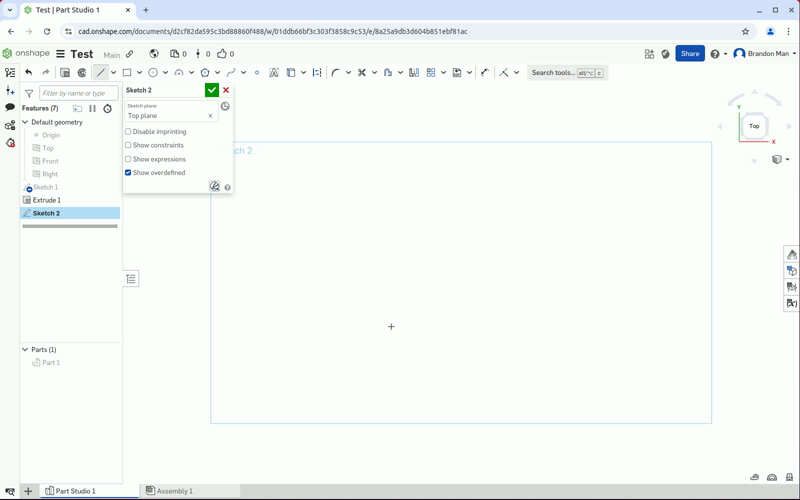
click(391, 326)
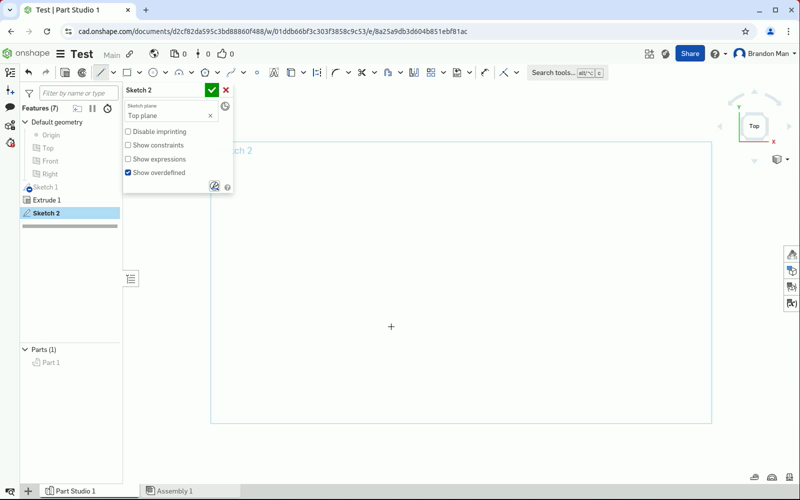
key_up(shift)
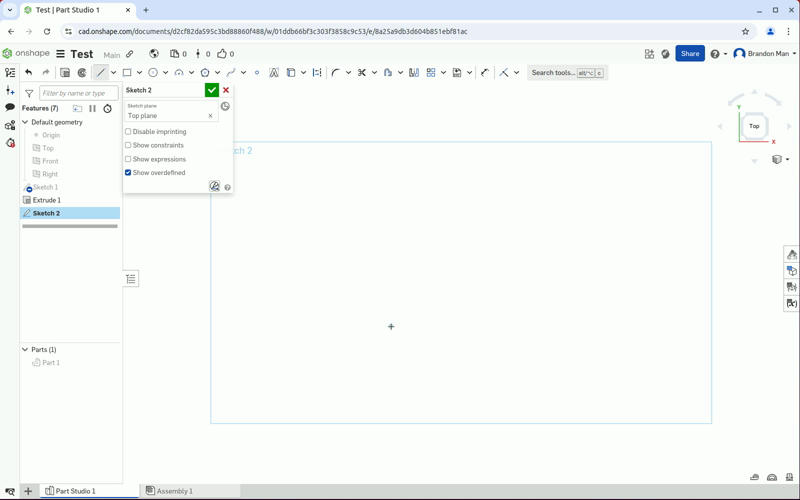
key_down(shift)
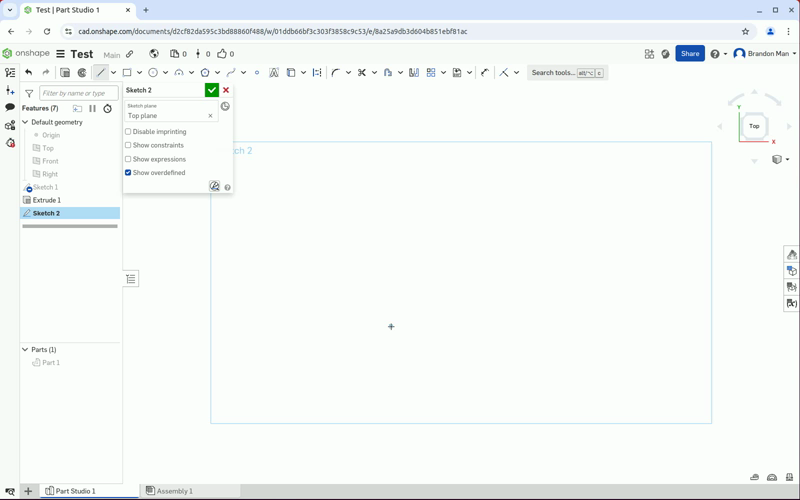
mouse_move(529, 324)
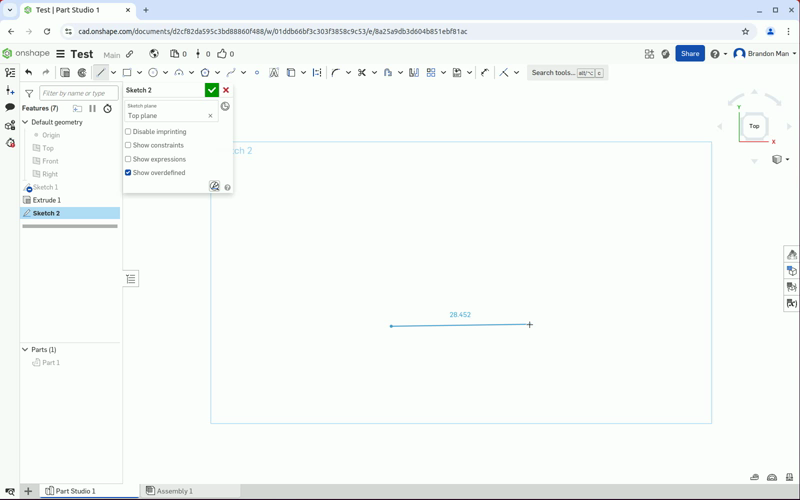
click(529, 324)
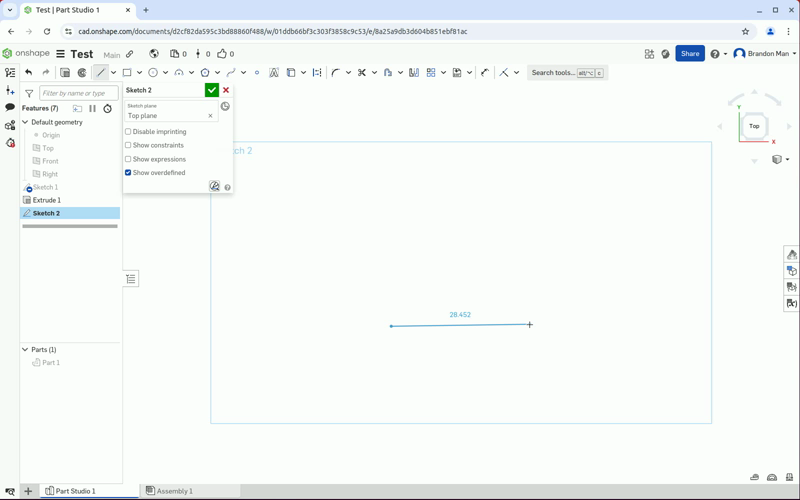
key_up(shift)
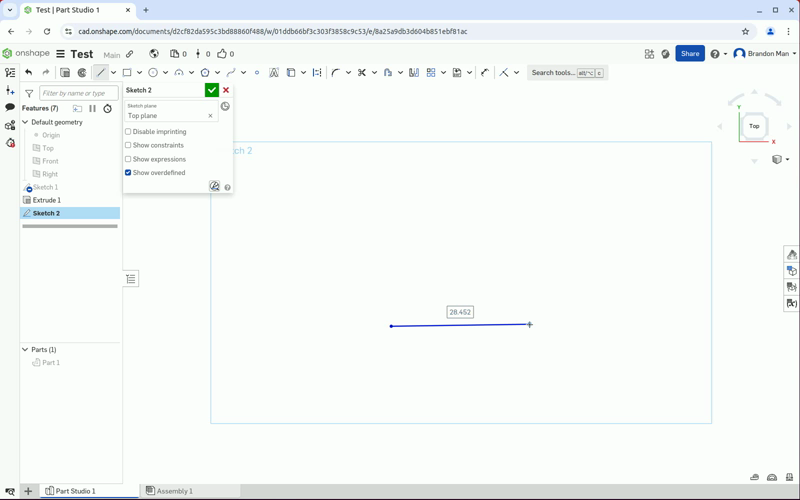
key(esc)
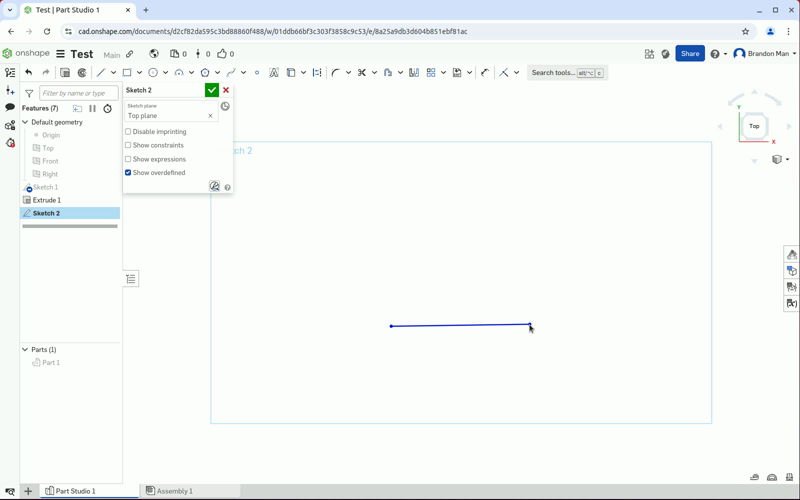
key(a)
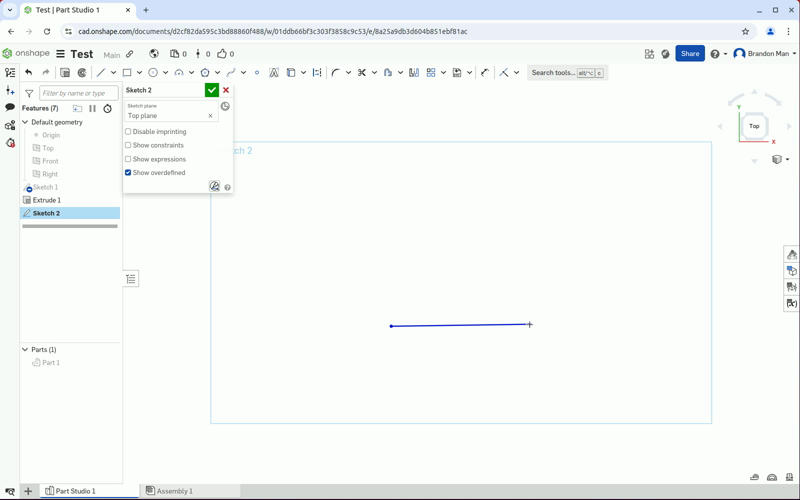
mouse_move(529, 324)
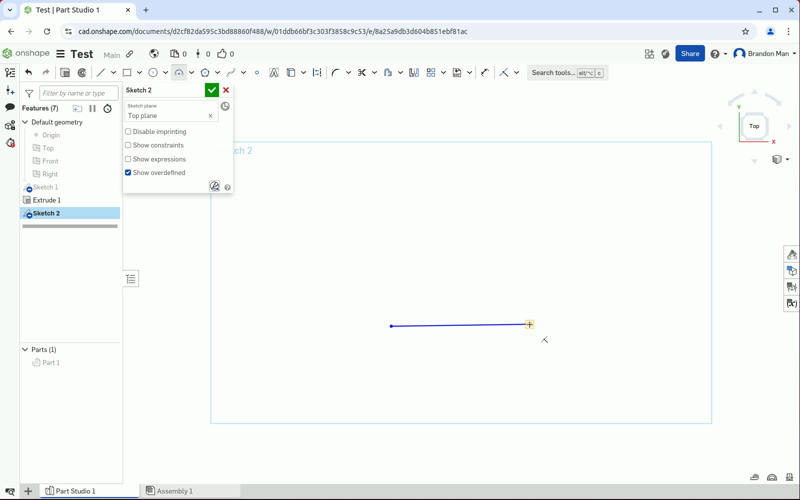
click(529, 324)
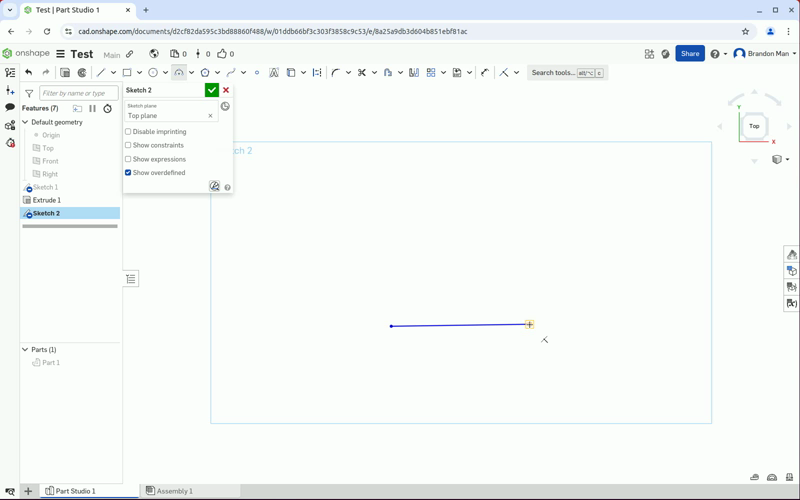
key_down(shift)
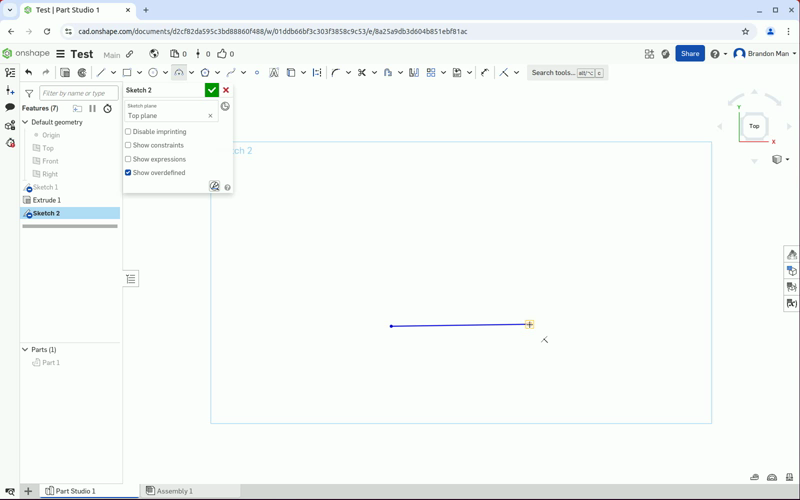
mouse_move(529, 241)
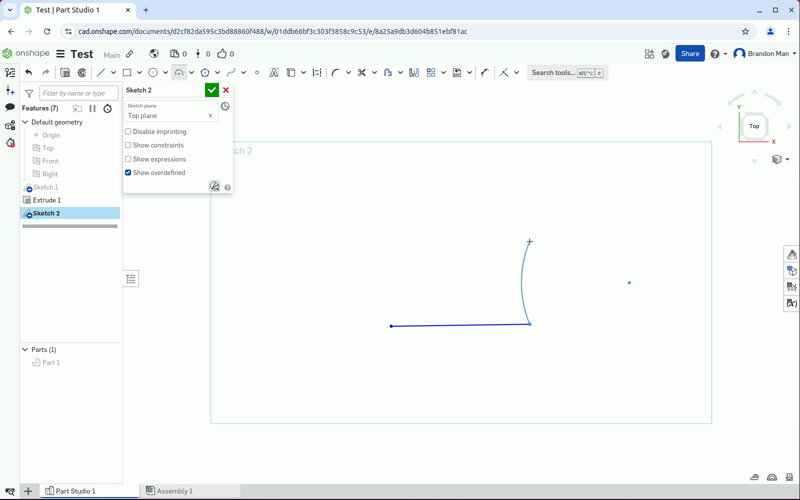
click(529, 241)
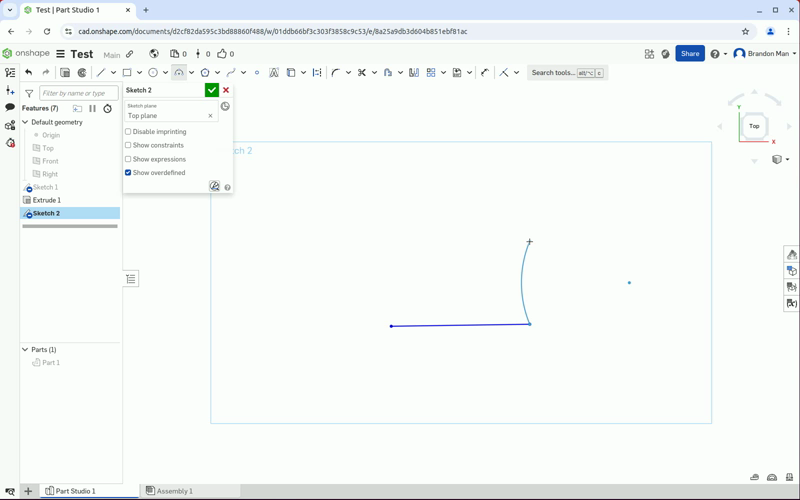
mouse_move(570, 282)
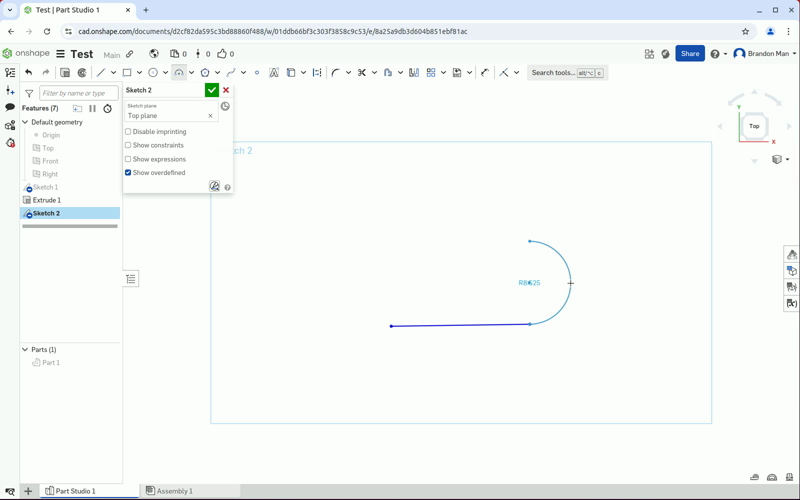
click(570, 282)
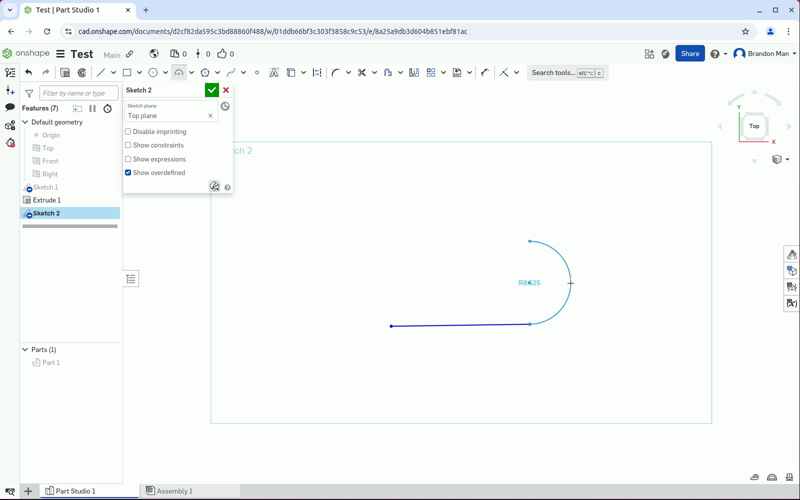
key_up(shift)
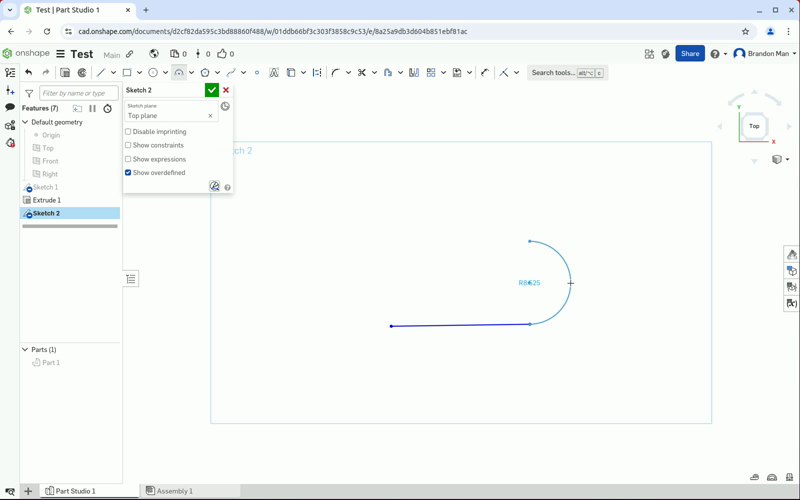
key(esc)
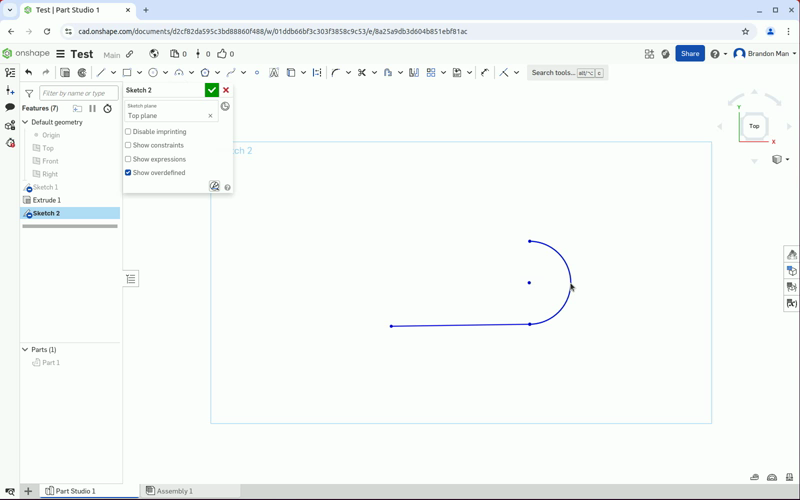
key(l)
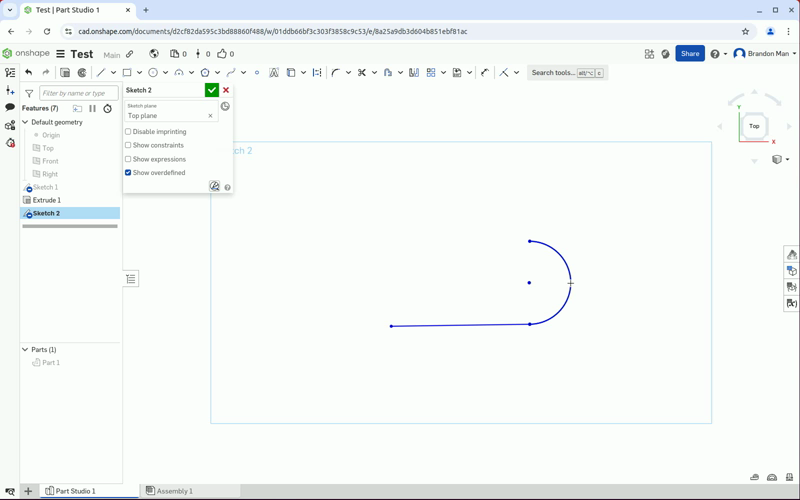
mouse_move(529, 241)
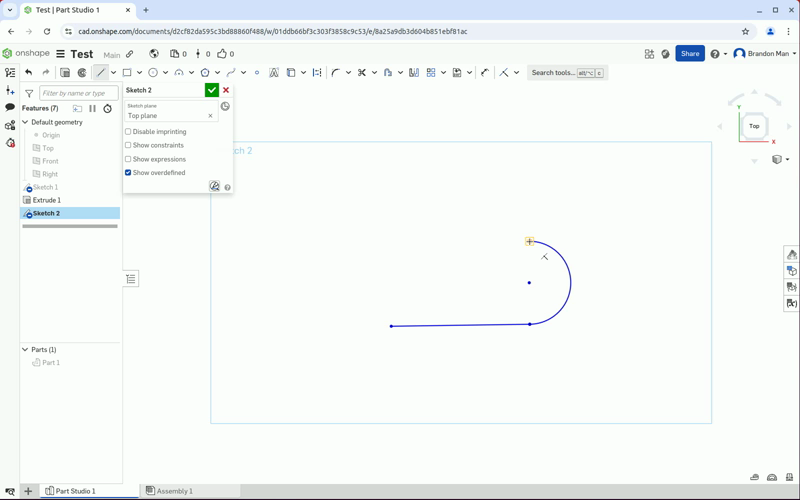
click(529, 241)
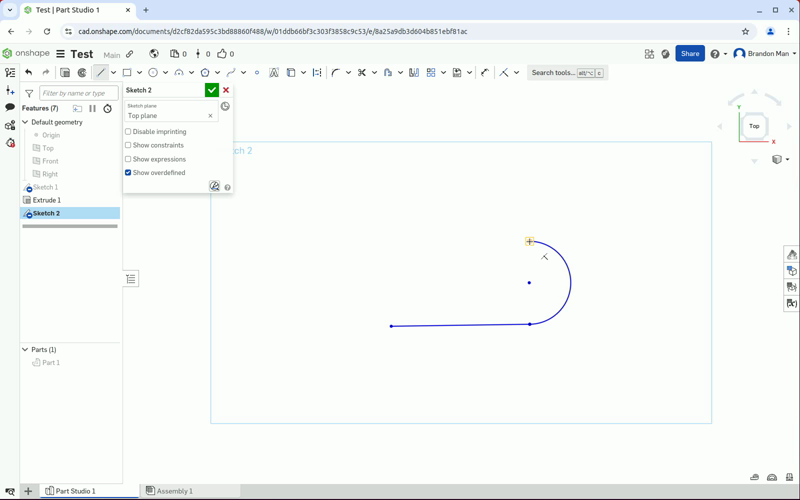
key_down(shift)
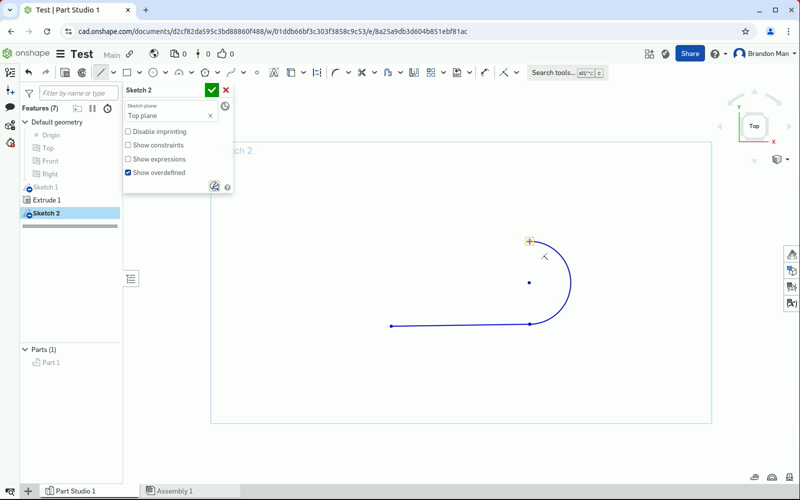
mouse_move(391, 241)
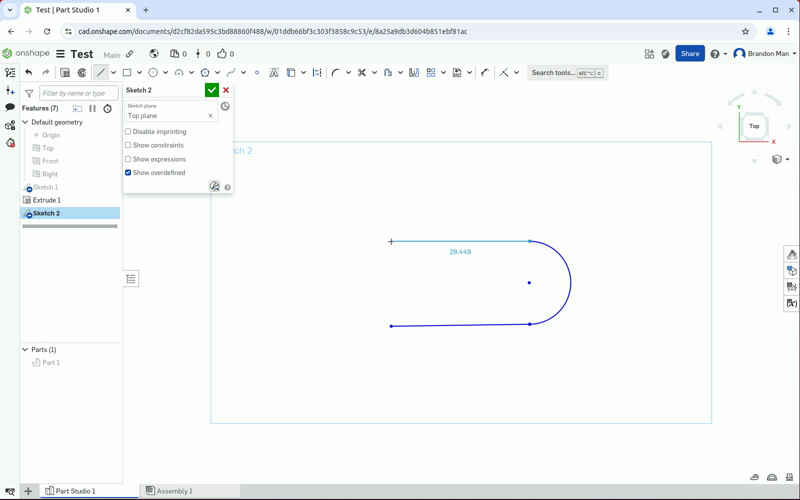
click(391, 241)
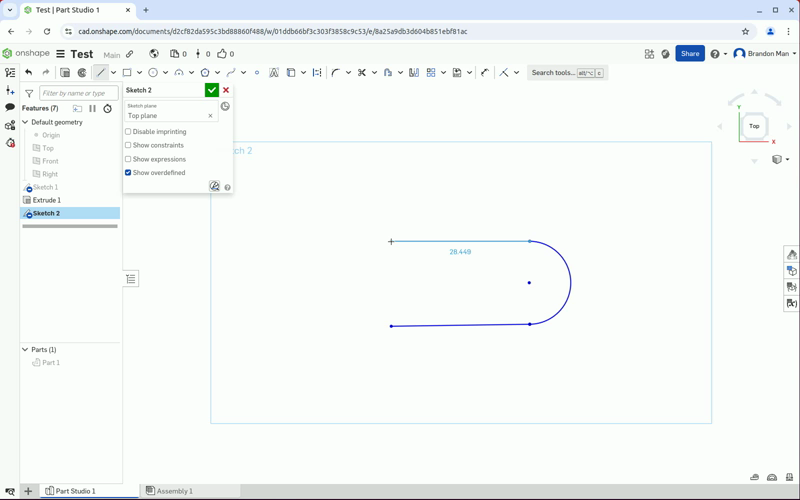
key_up(shift)
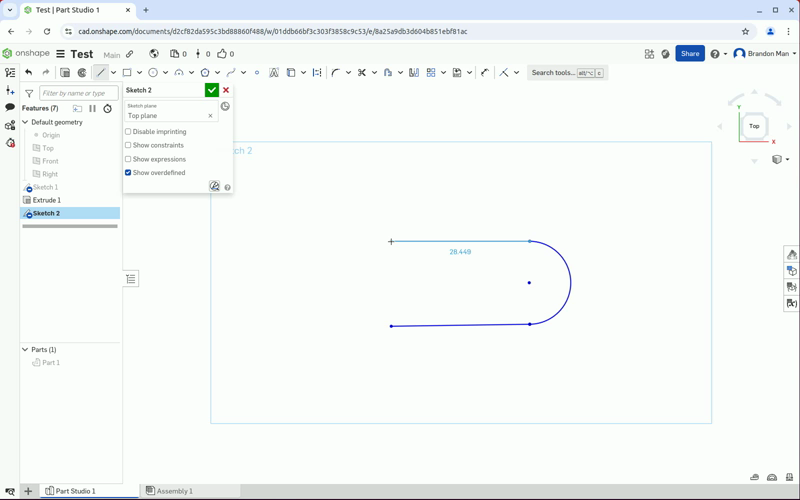
key(esc)
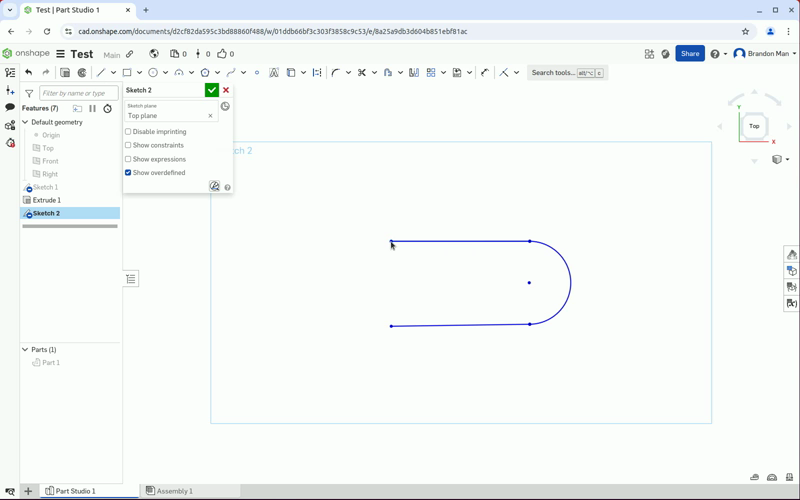
key(a)
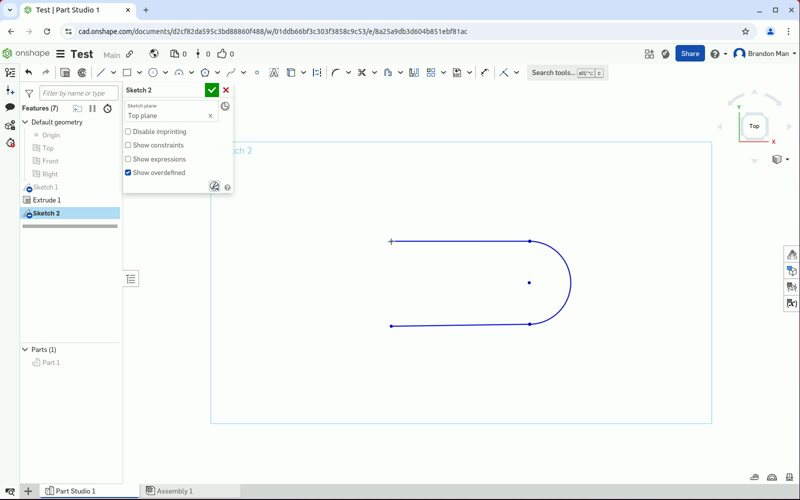
mouse_move(391, 241)
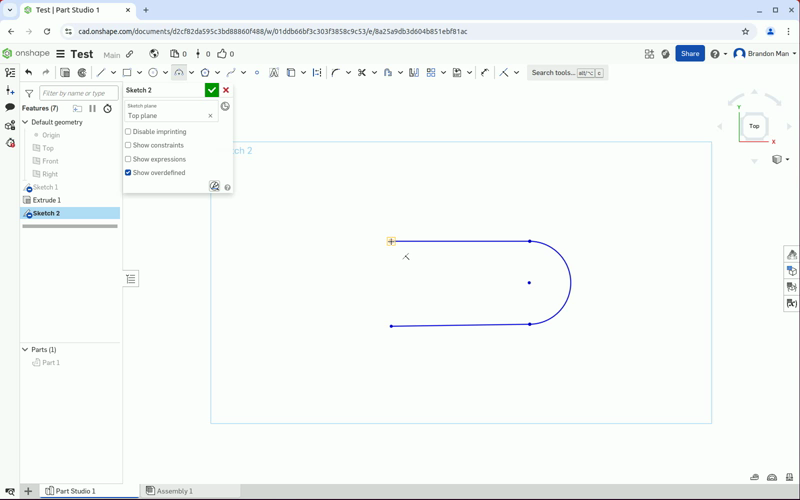
click(391, 241)
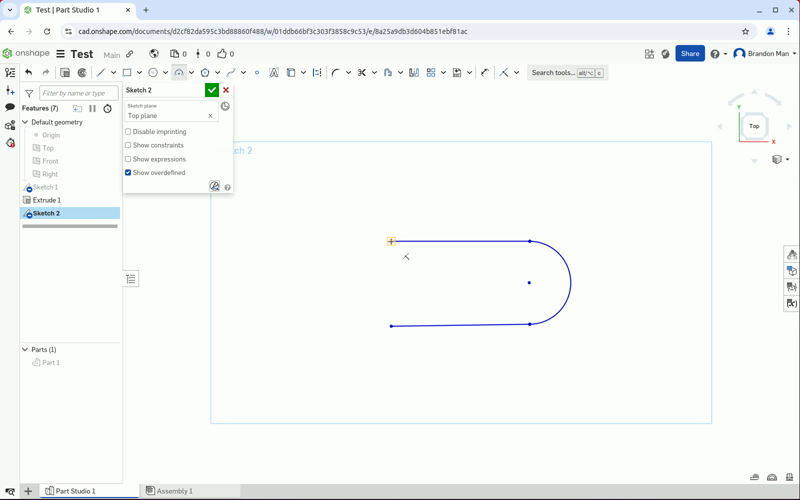
mouse_move(391, 326)
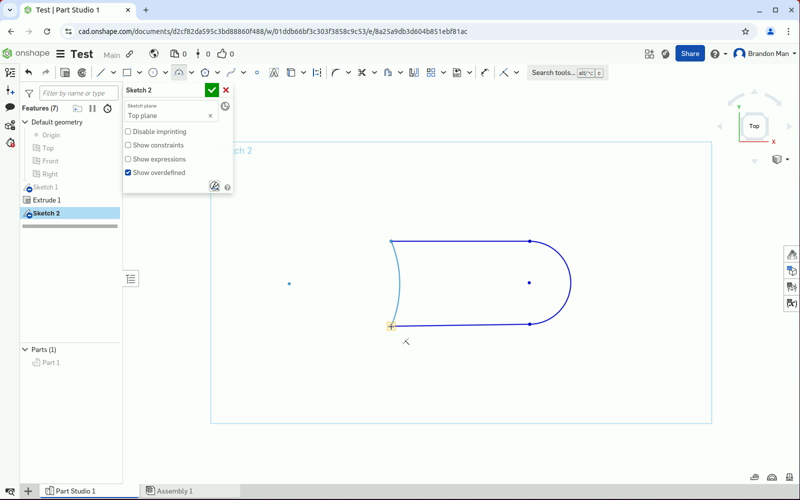
click(391, 326)
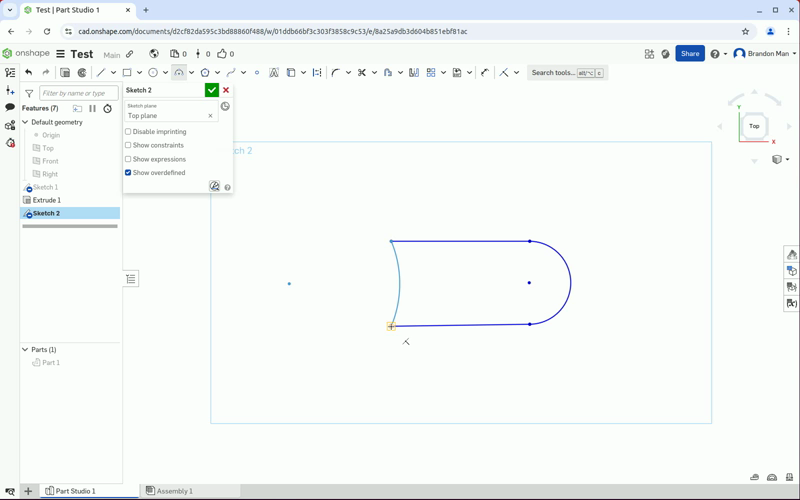
key_down(shift)
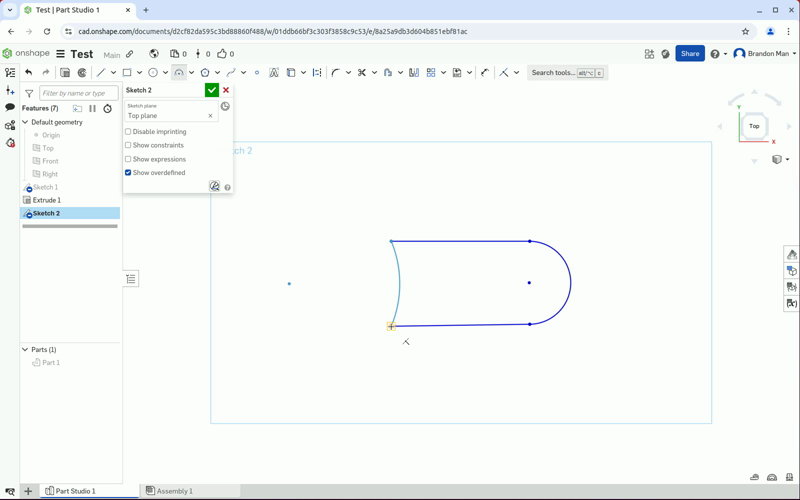
mouse_move(433, 283)
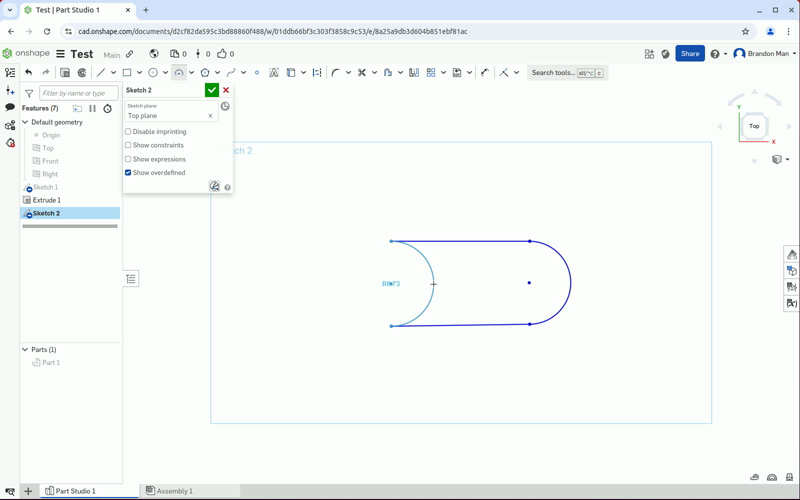
click(433, 283)
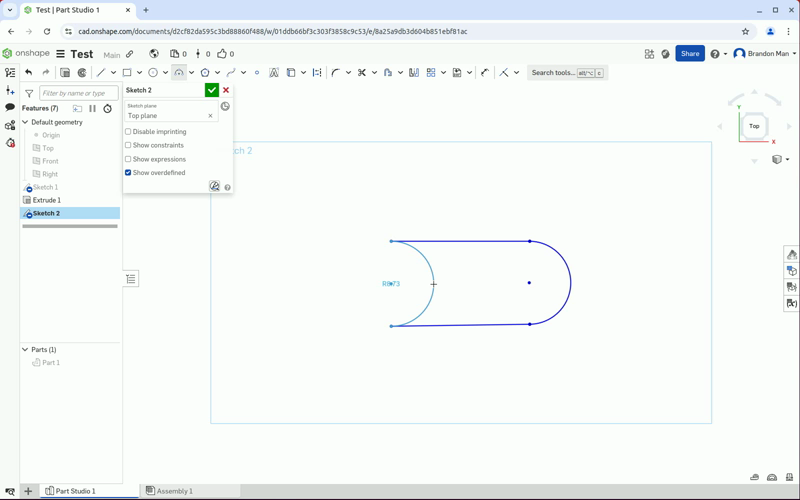
key_up(shift)
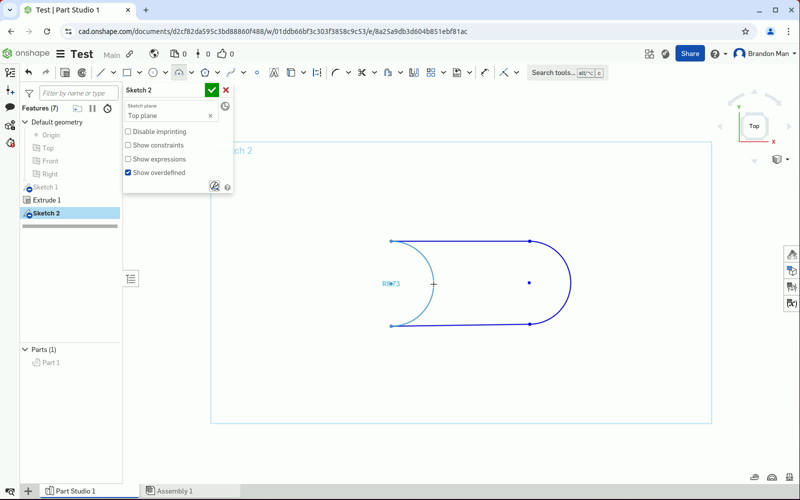
key(esc)
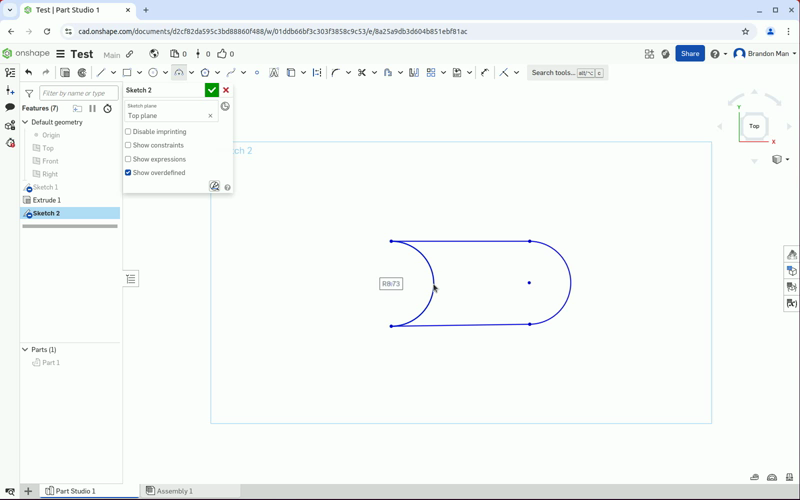
key(c)
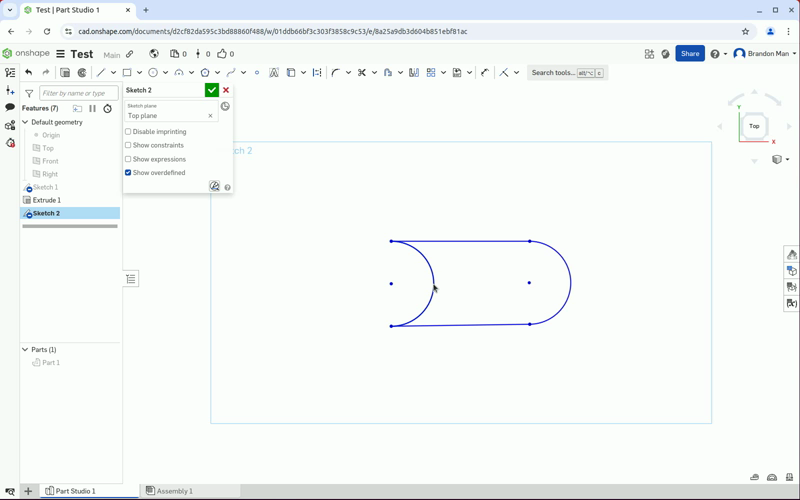
key_down(shift)
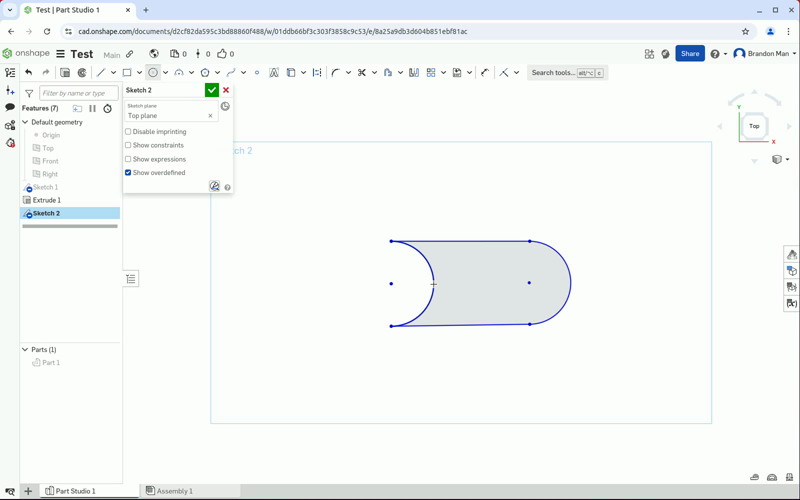
mouse_move(529, 282)
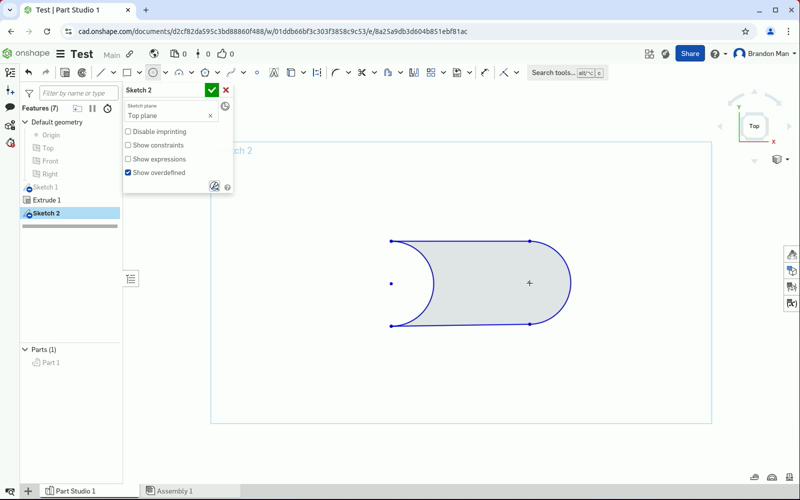
scroll(6)
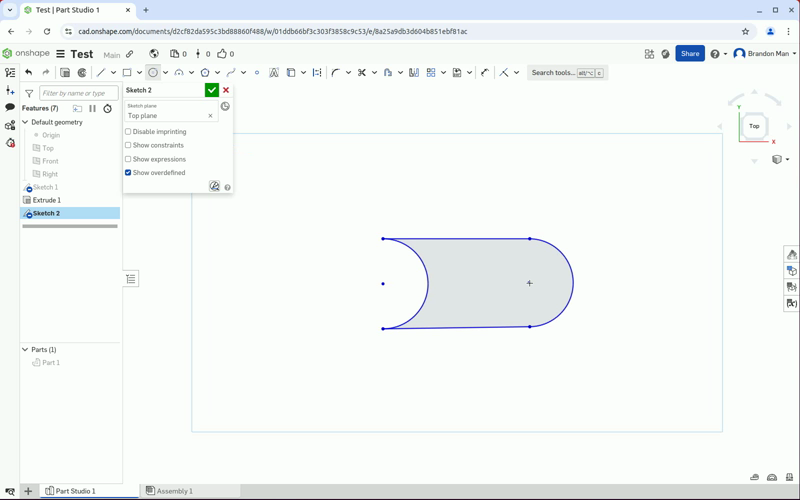
scroll(6)
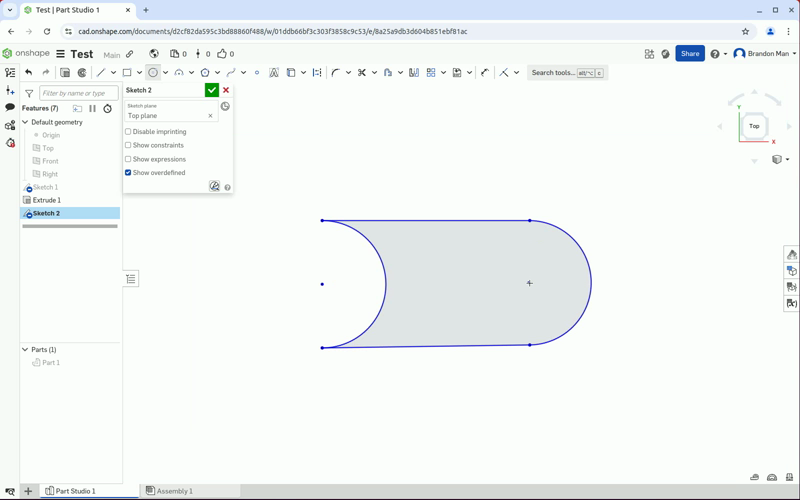
scroll(6)
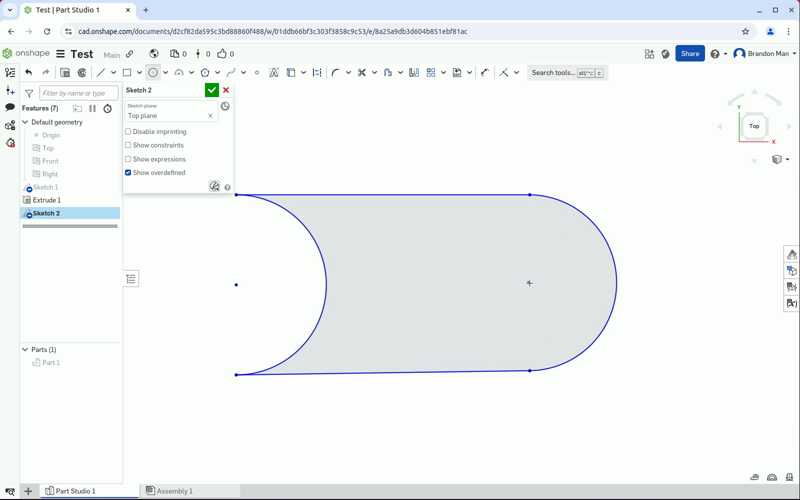
scroll(6)
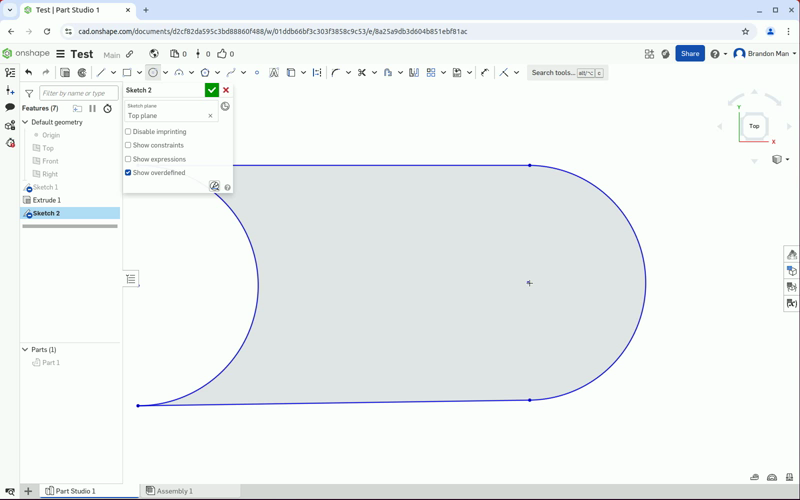
scroll(6)
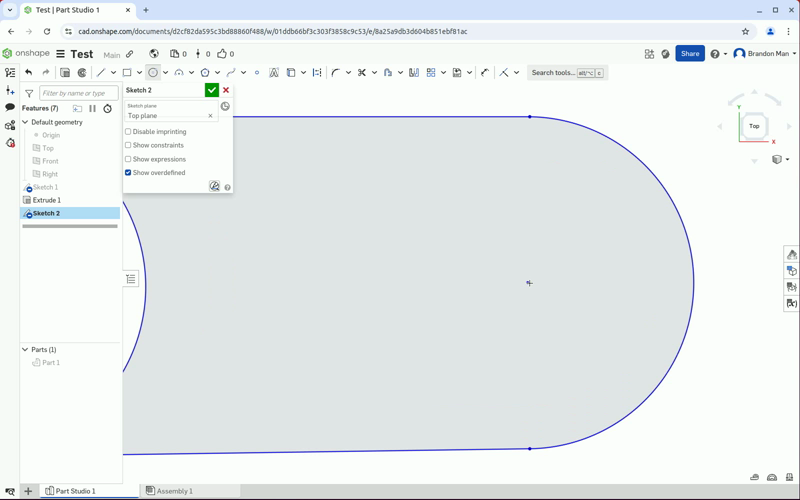
scroll(6)
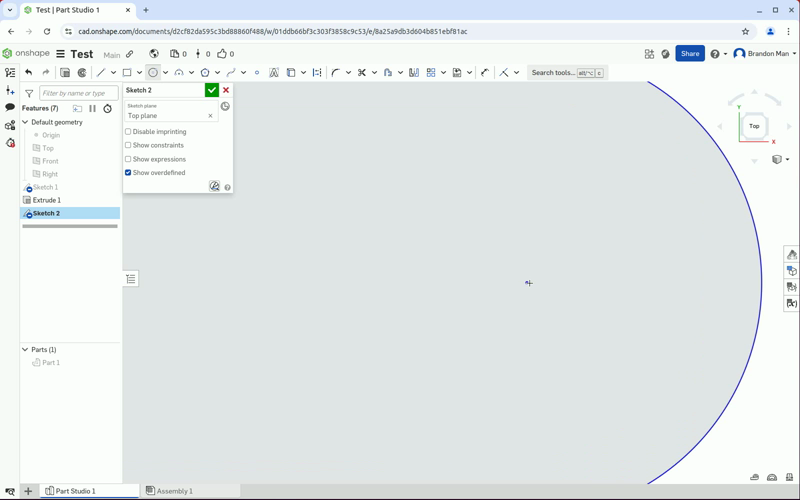
scroll(6)
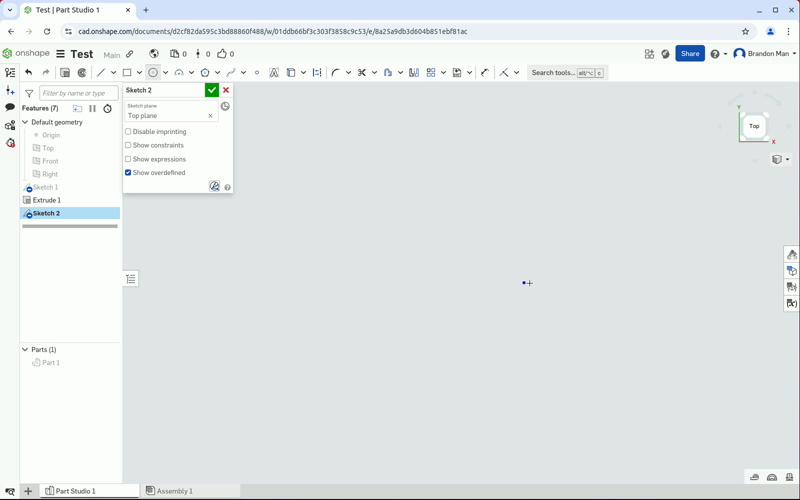
click(529, 282)
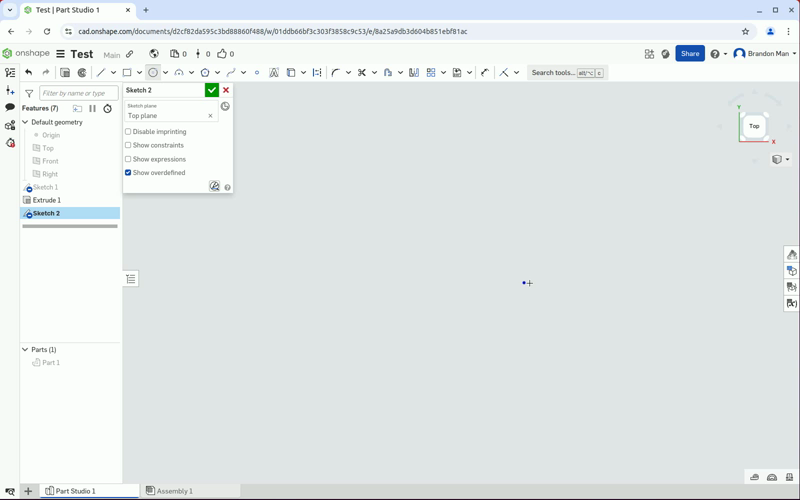
scroll(-6)
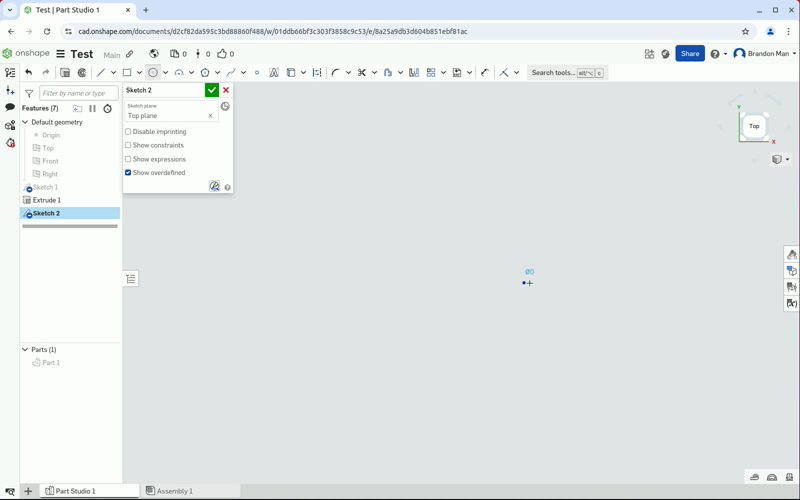
scroll(-6)
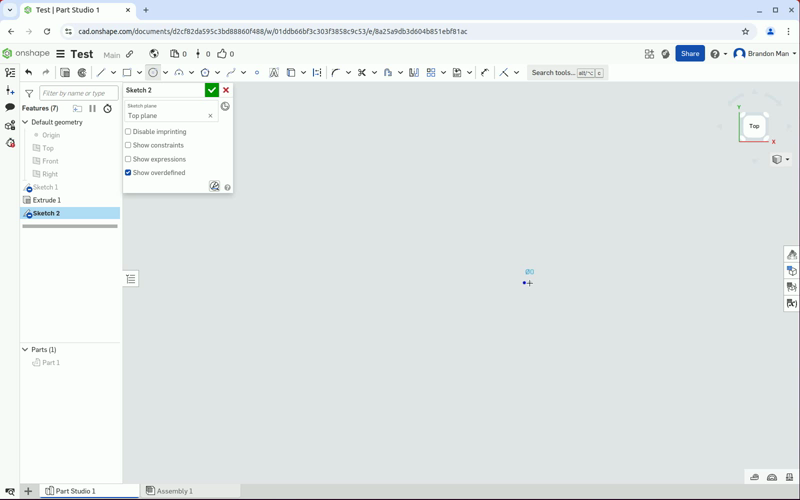
scroll(-6)
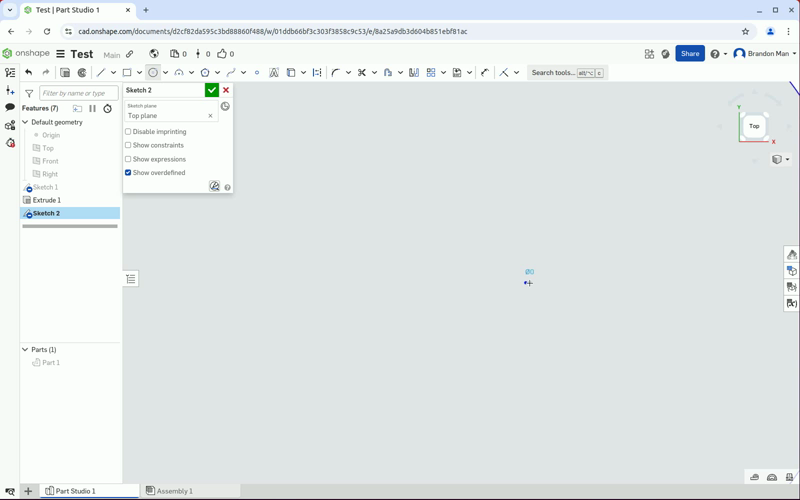
scroll(-6)
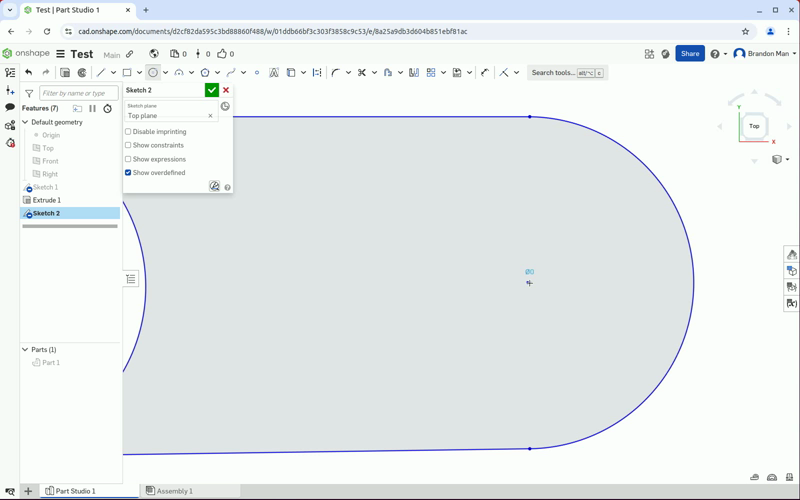
scroll(-6)
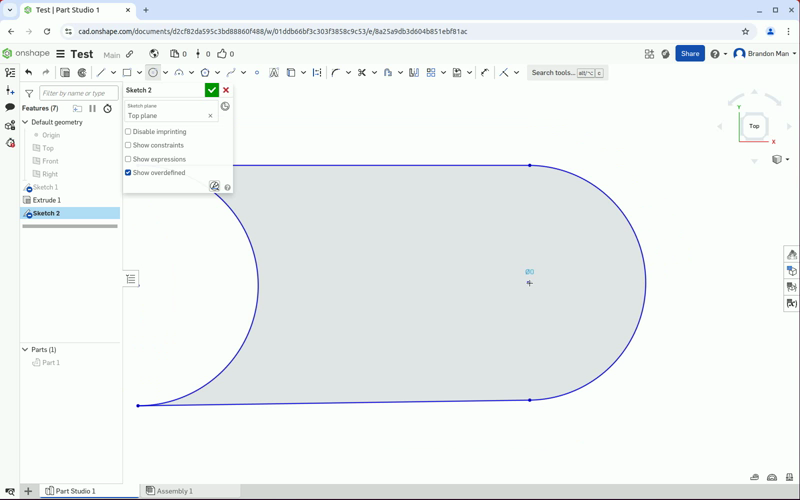
scroll(-6)
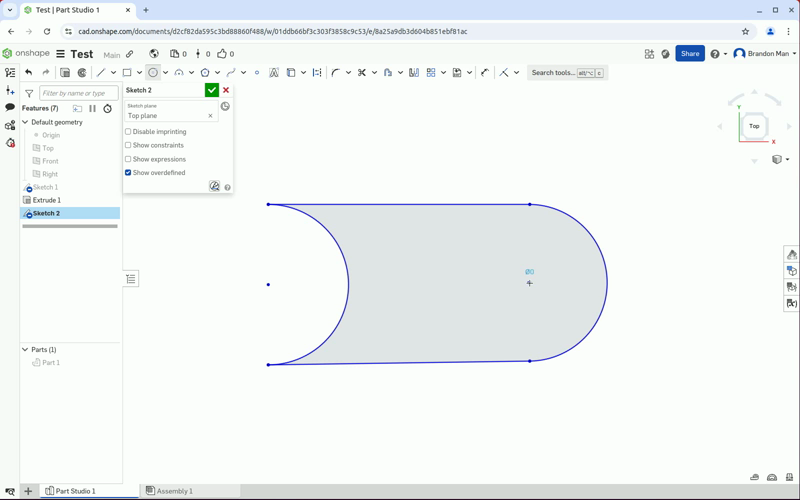
scroll(-6)
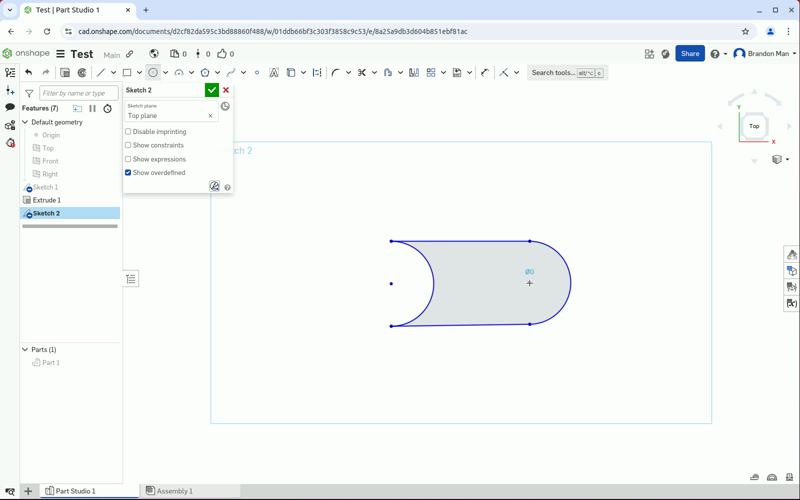
key_up(shift)
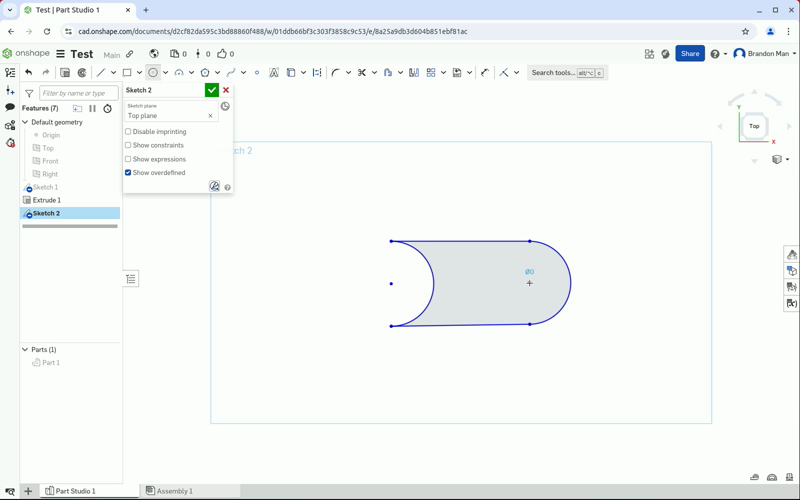
mouse_move(554, 282)
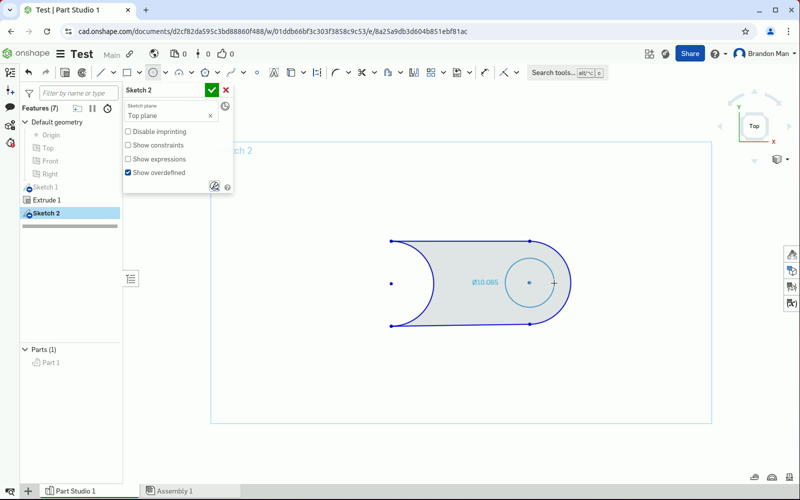
click(554, 282)
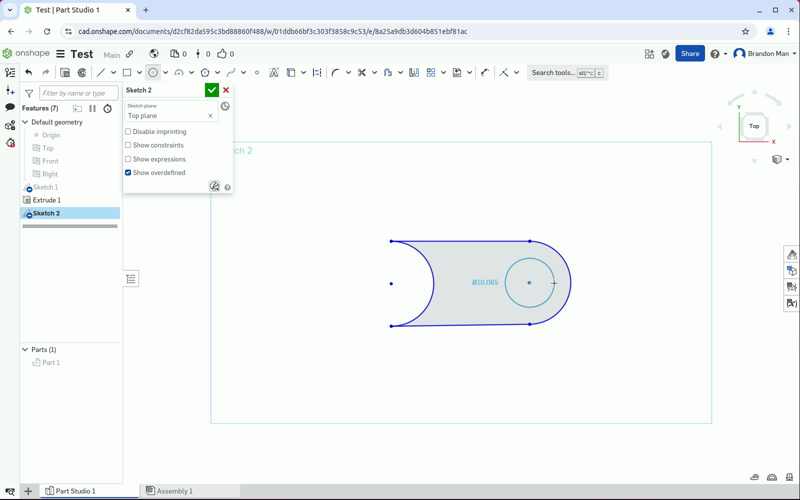
key(esc)
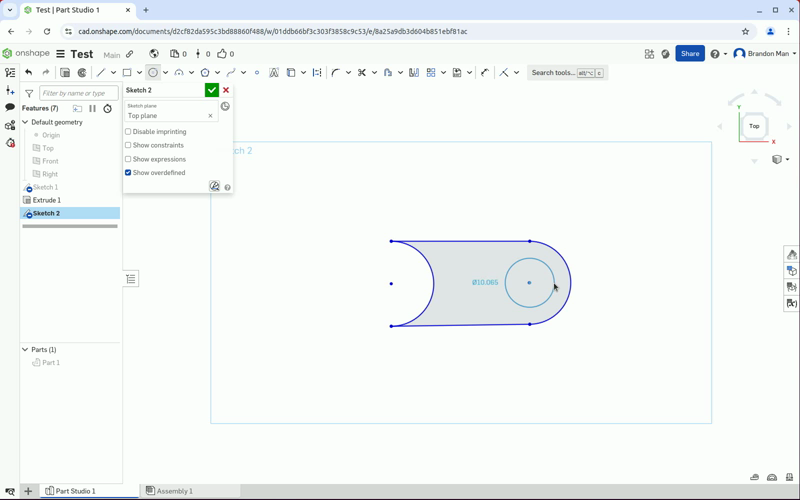
mouse_move(518, 252)
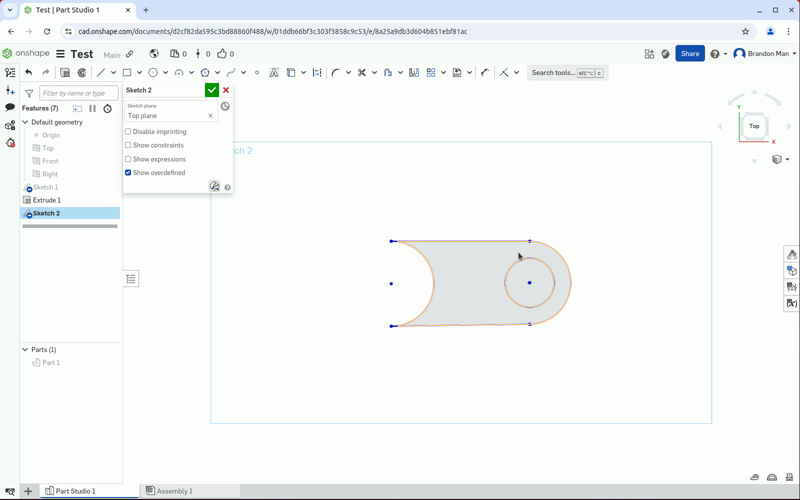
click(518, 252)
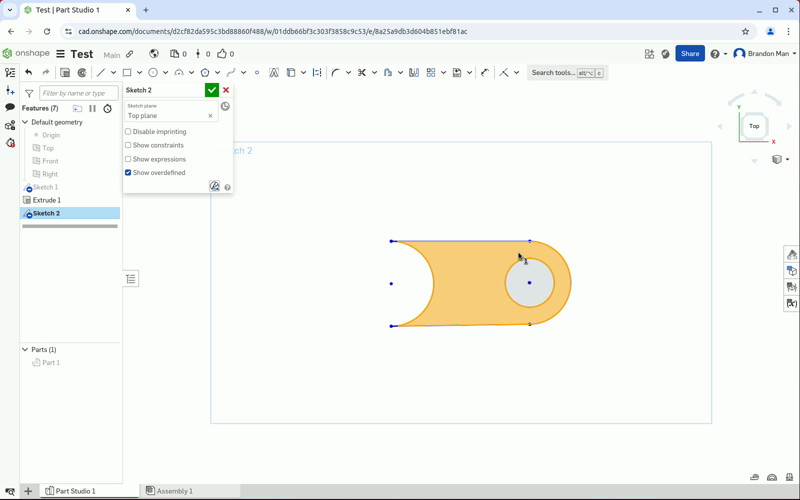
mouse_move(73, 352)
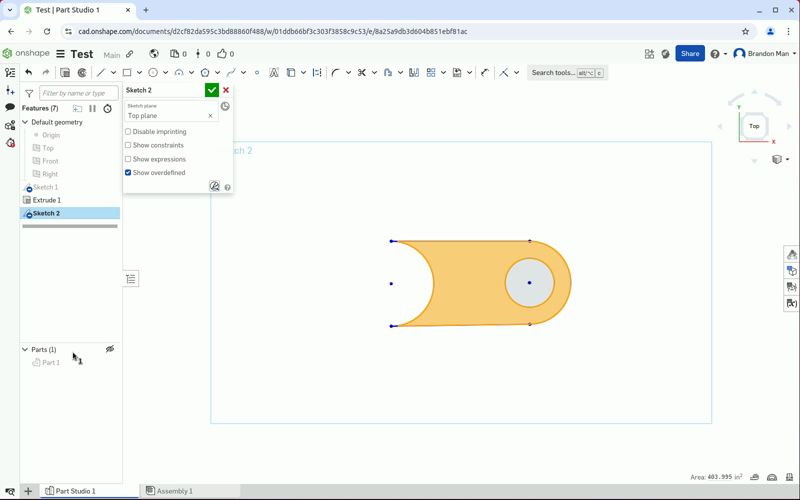
key(shift+y)
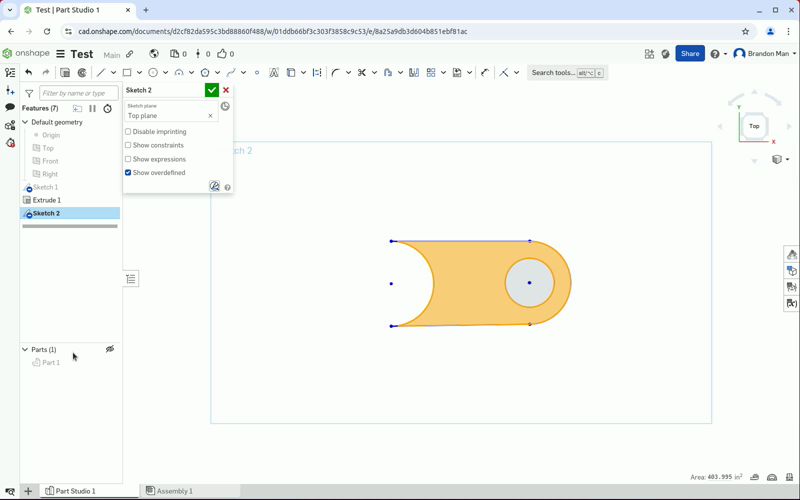
key(shift+e)
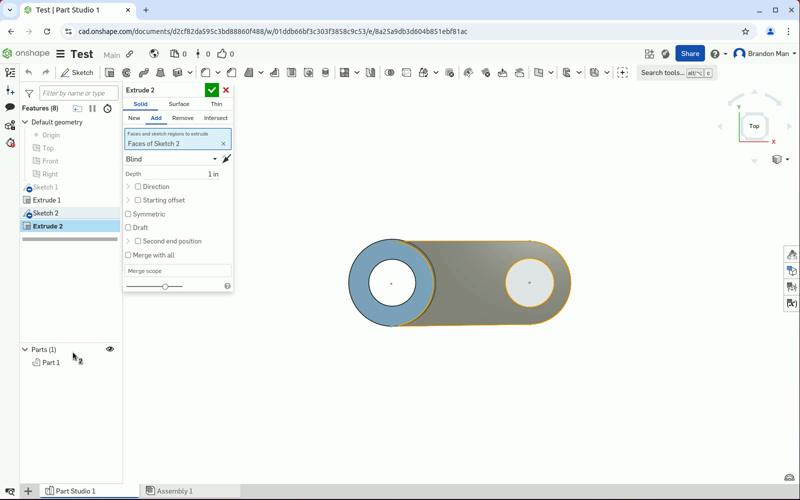
mouse_move(143, 106)
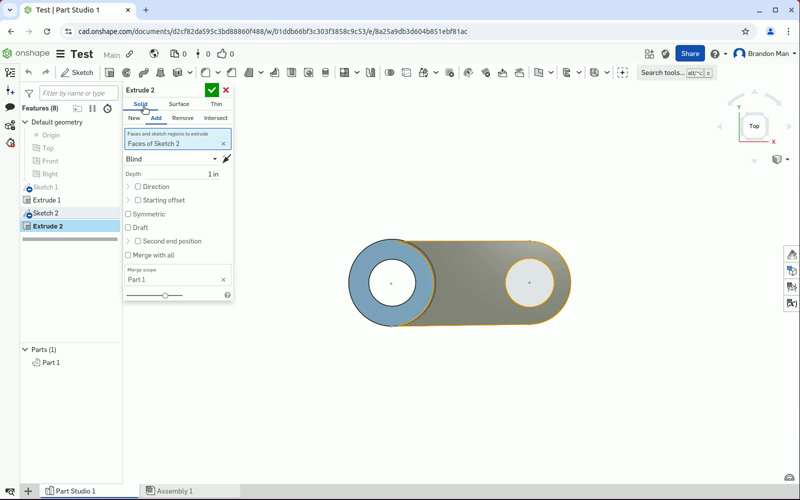
click(143, 106)
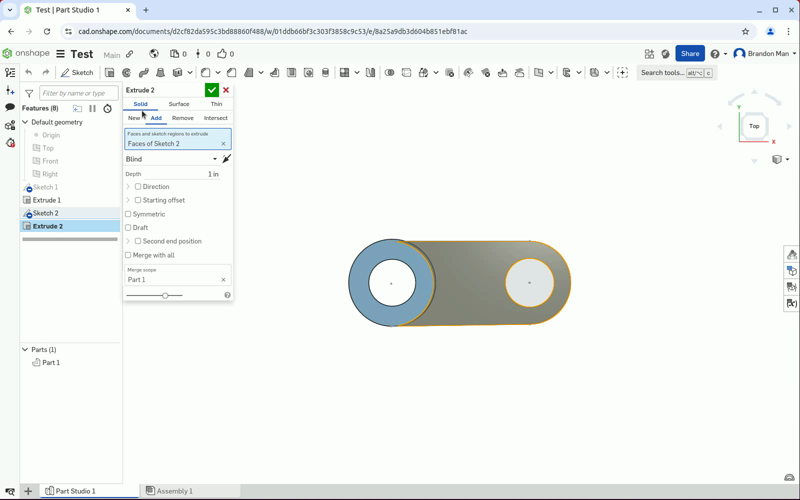
mouse_move(137, 120)
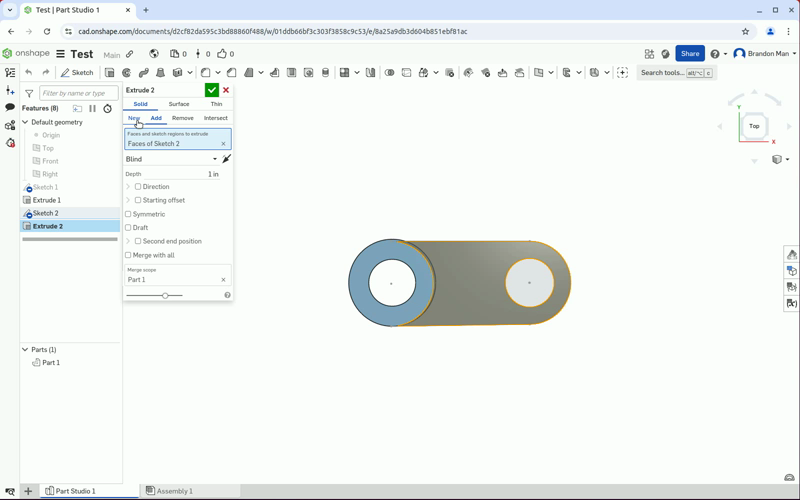
click(137, 120)
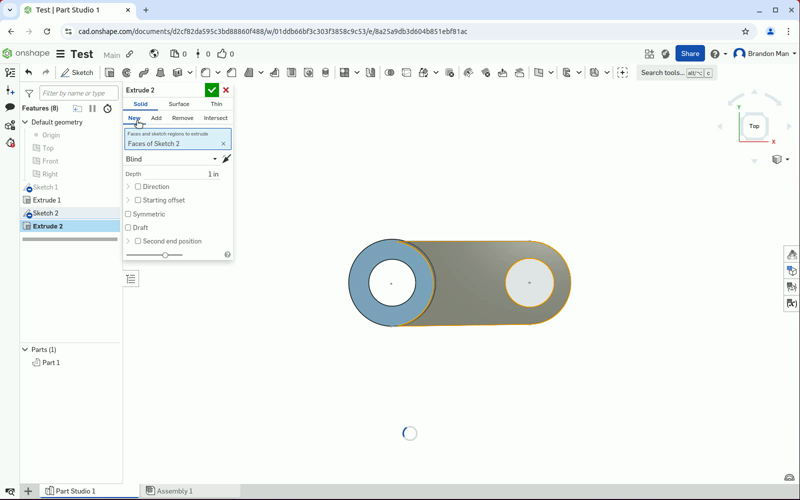
key(tab, 4)
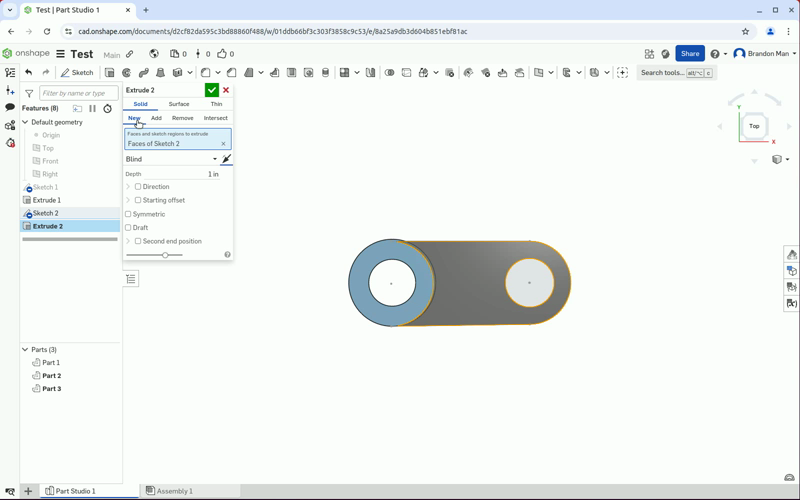
text(7.703)
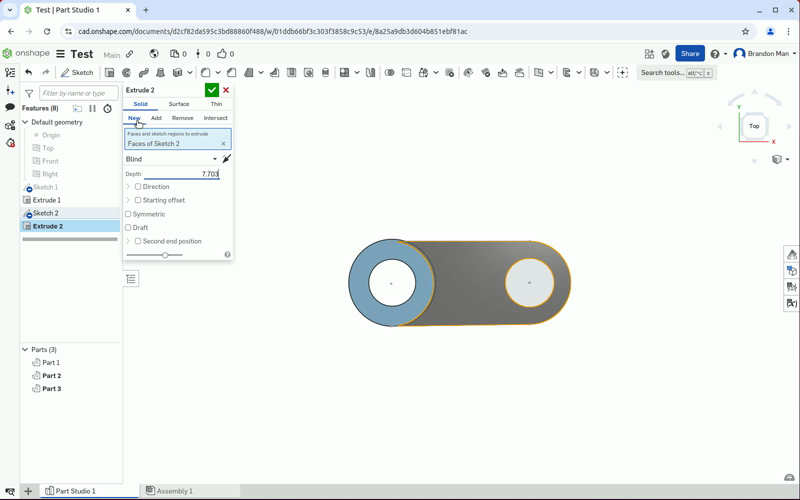
key(enter)
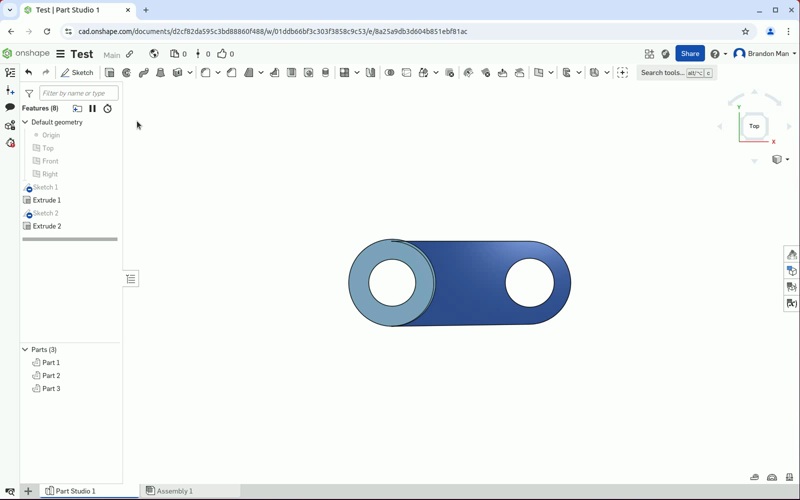
key(shift+h)
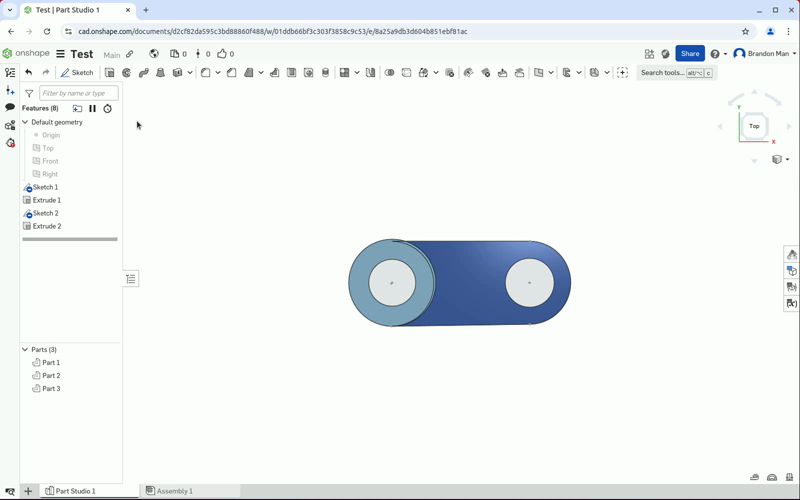
key(shift+h)
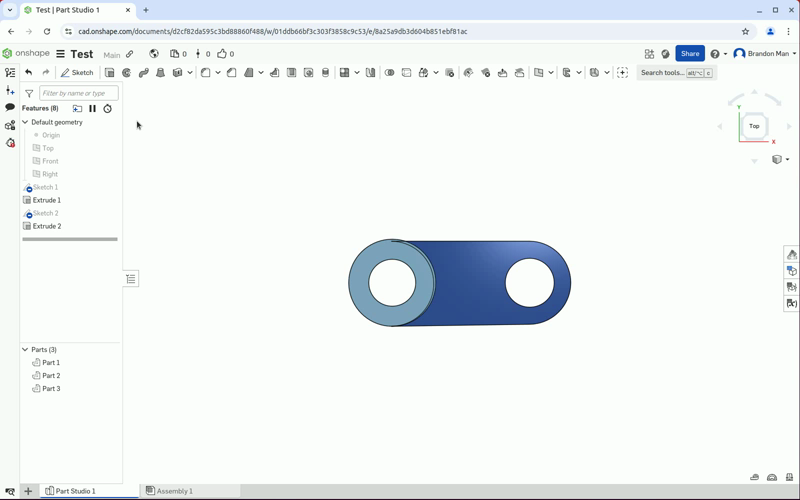
mouse_move(73, 189)
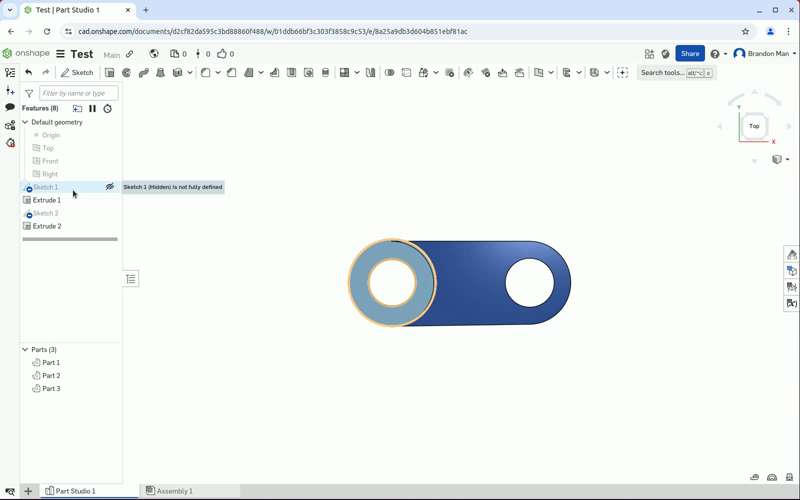
click(73, 189)
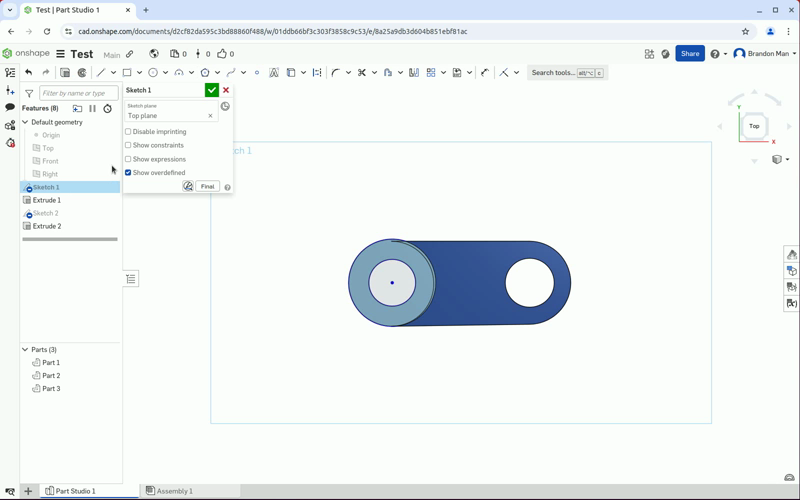
mouse_move(229, 92)
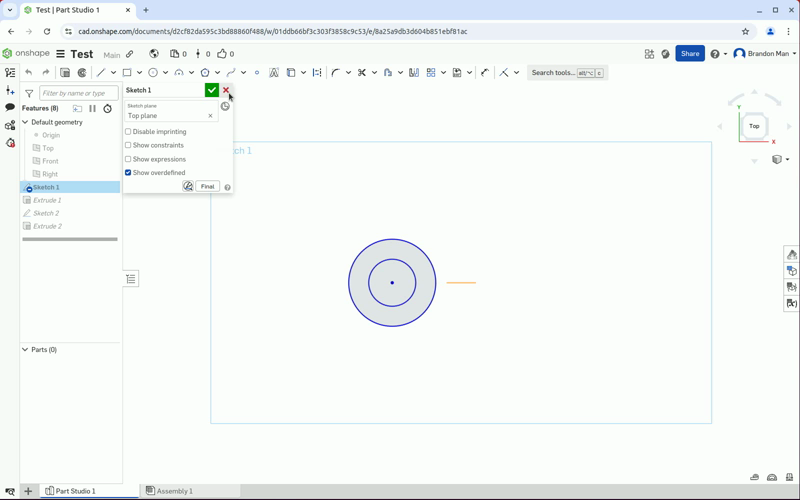
click(229, 92)
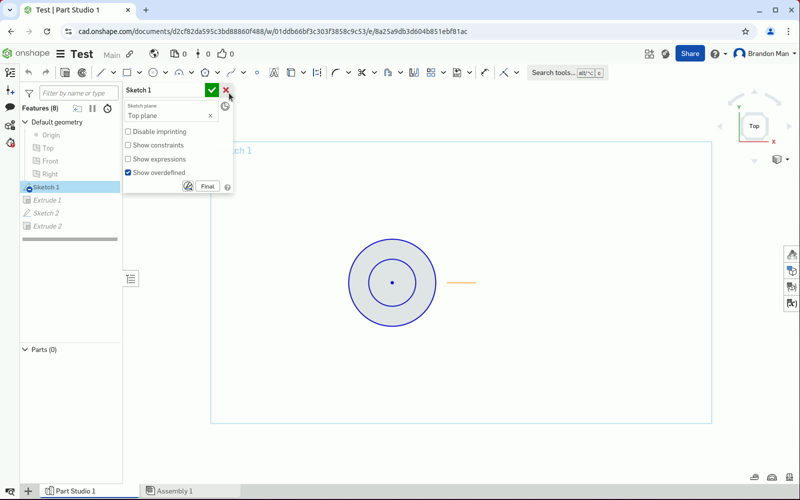
key(shift+s)
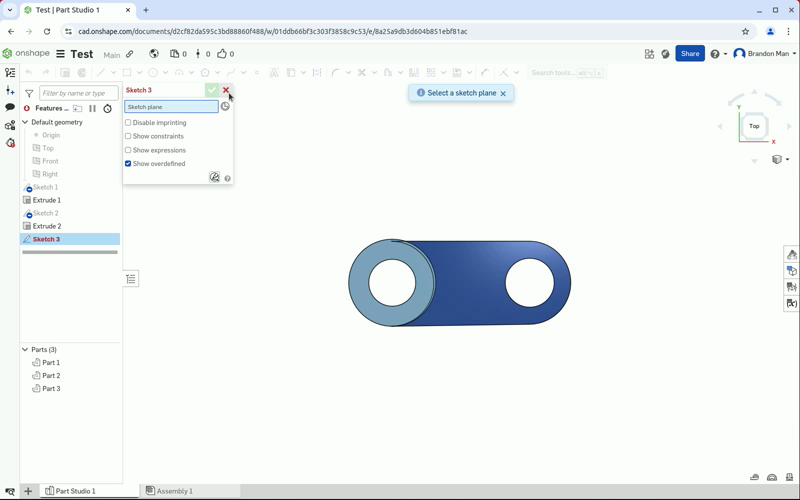
mouse_move(73, 150)
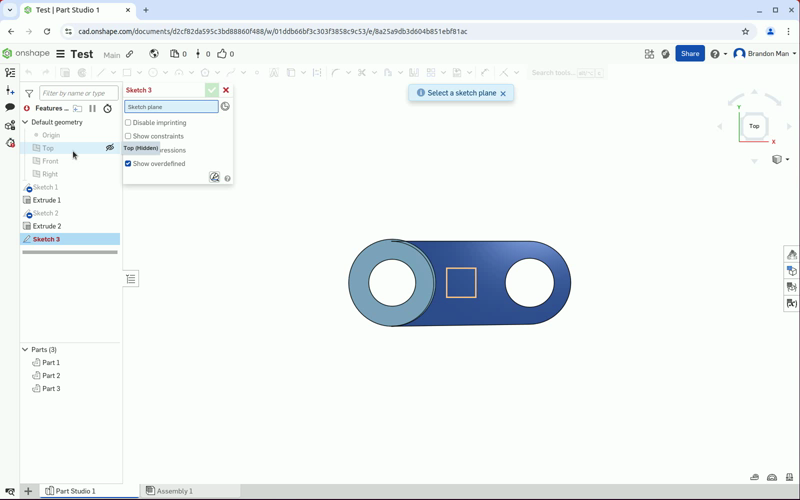
click(73, 150)
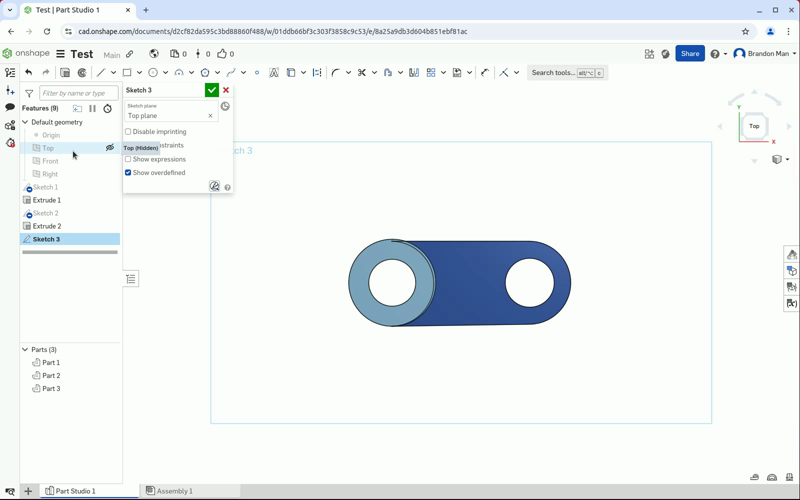
mouse_move(73, 352)
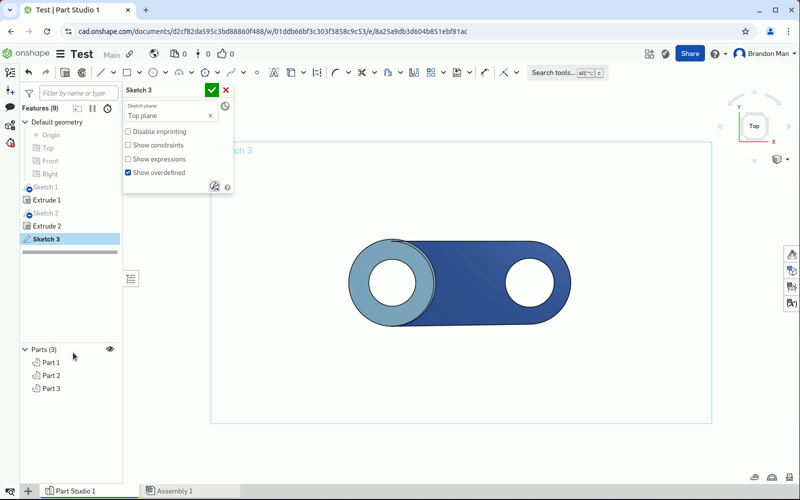
key(y)
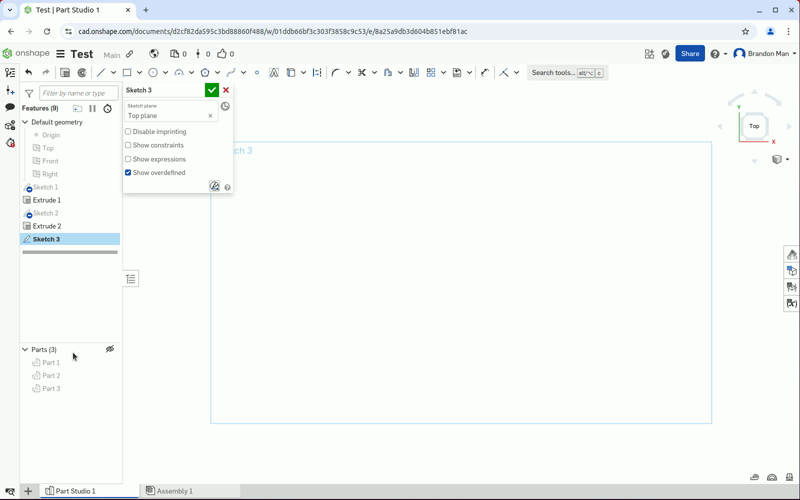
key(c)
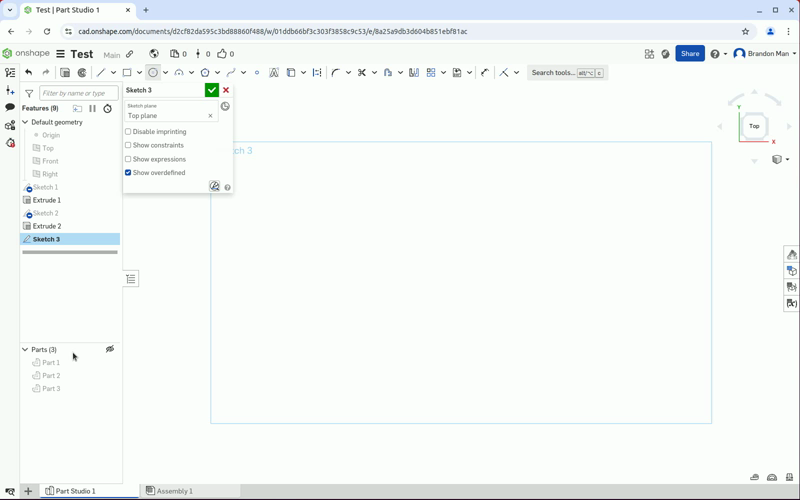
key_down(shift)
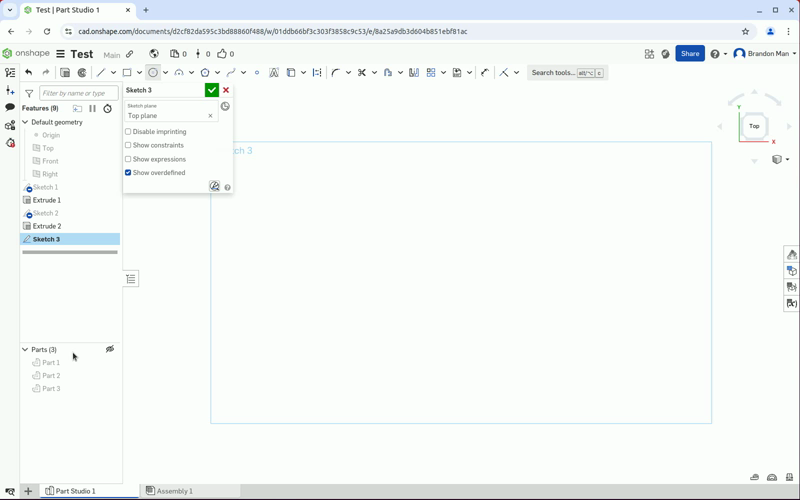
mouse_move(392, 282)
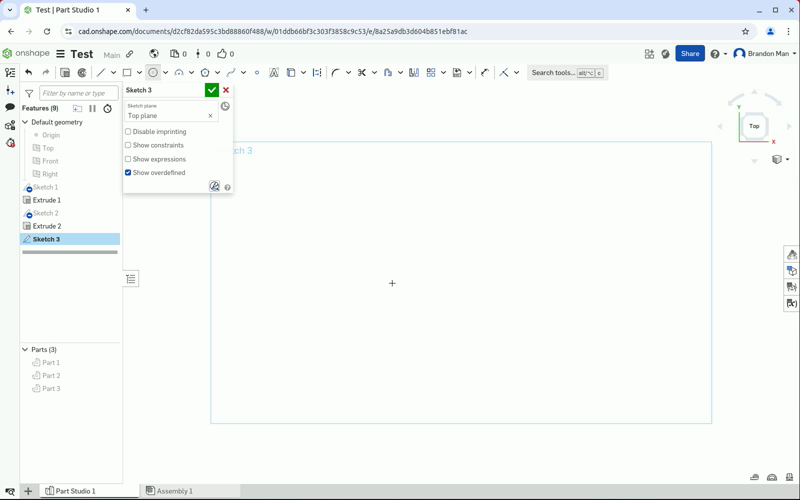
click(392, 282)
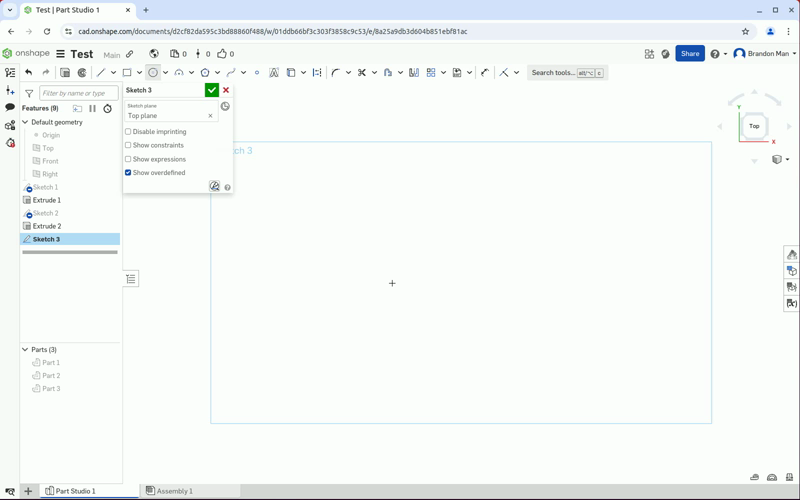
key_up(shift)
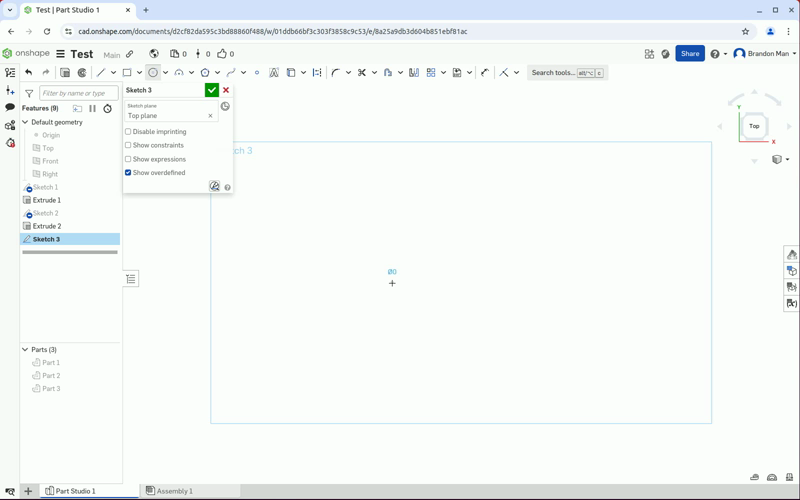
mouse_move(435, 282)
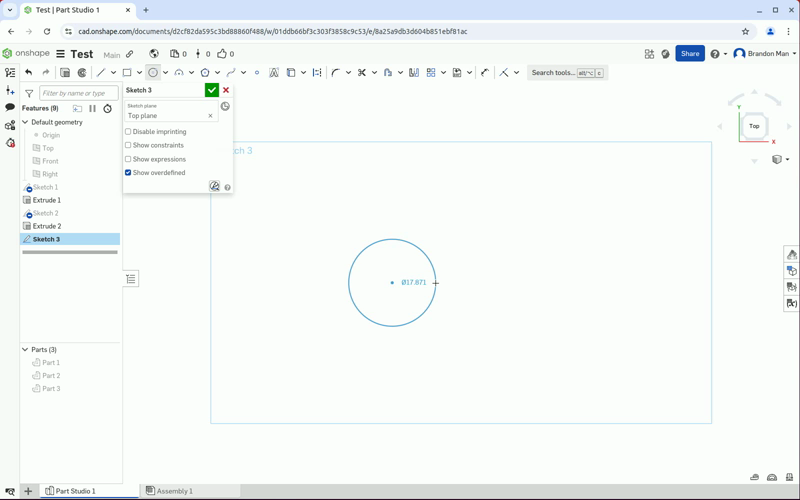
click(435, 282)
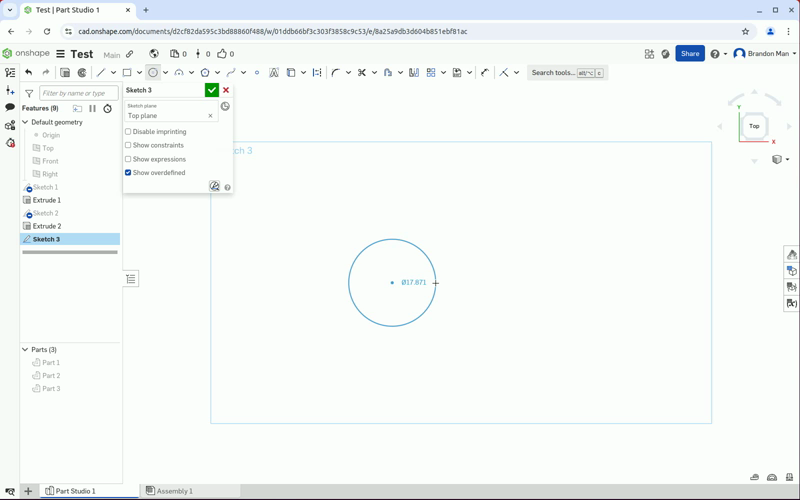
key(esc)
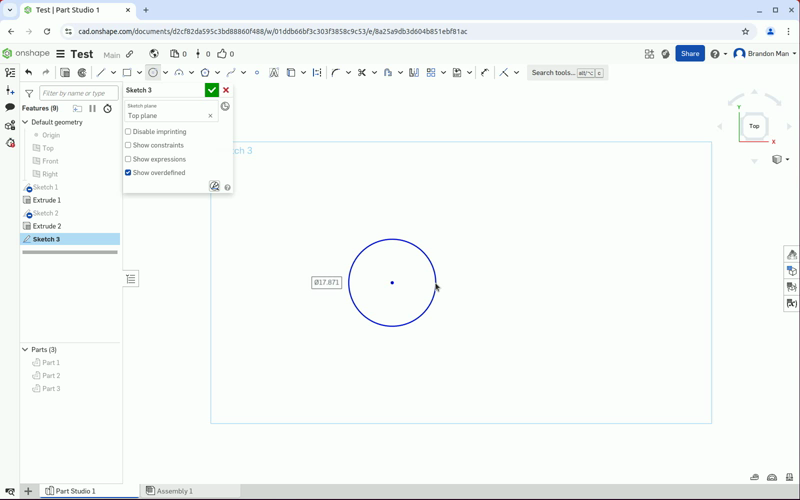
key(c)
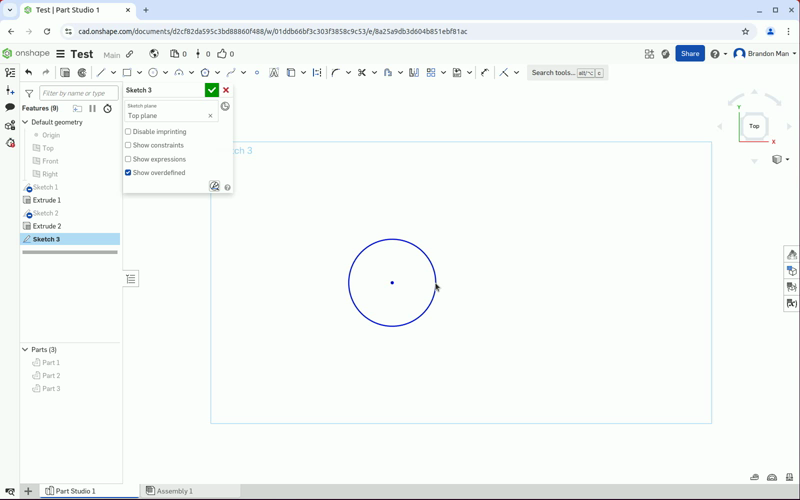
key_down(shift)
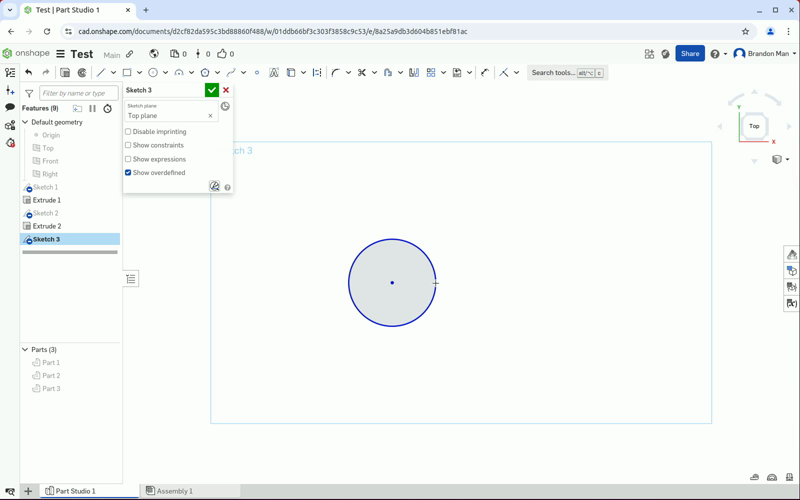
mouse_move(392, 282)
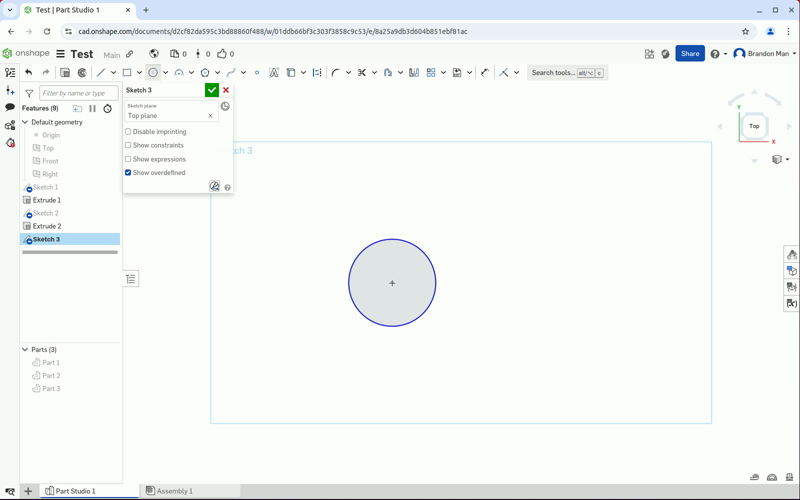
click(392, 282)
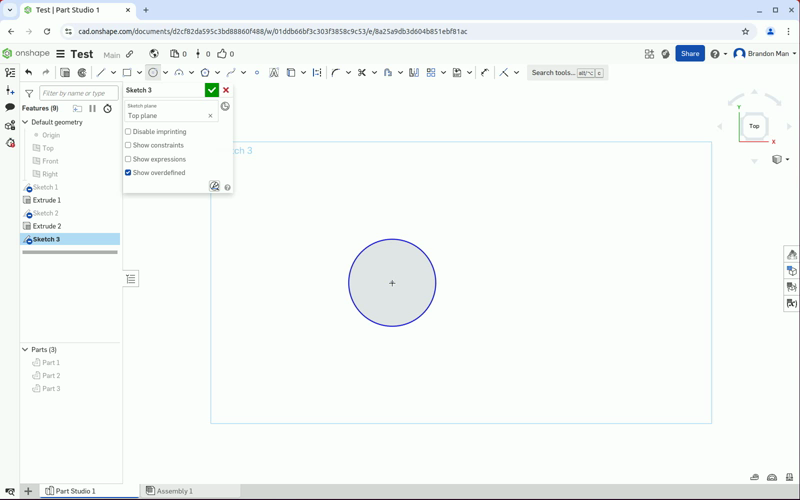
key_up(shift)
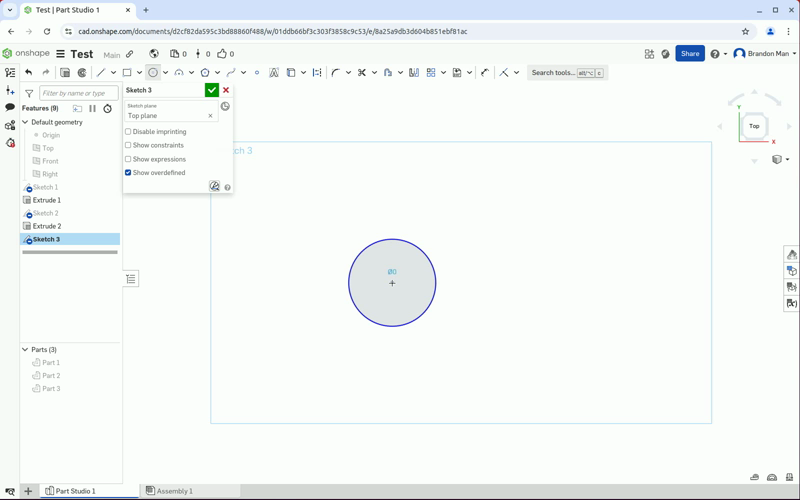
mouse_move(415, 282)
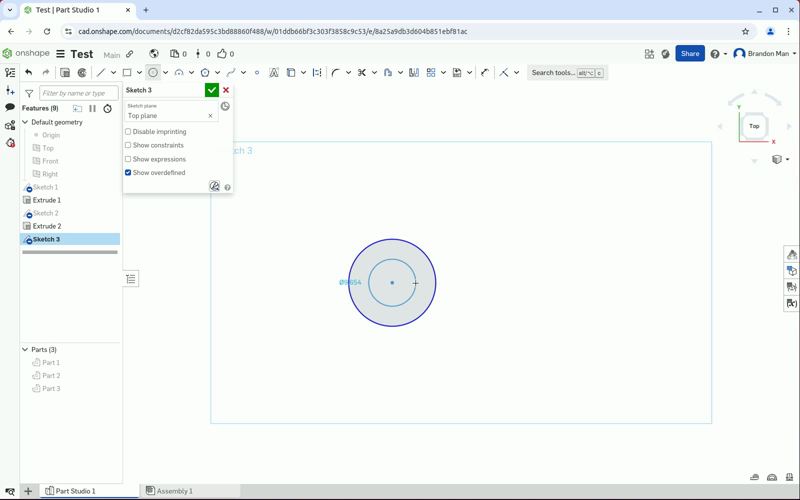
click(415, 282)
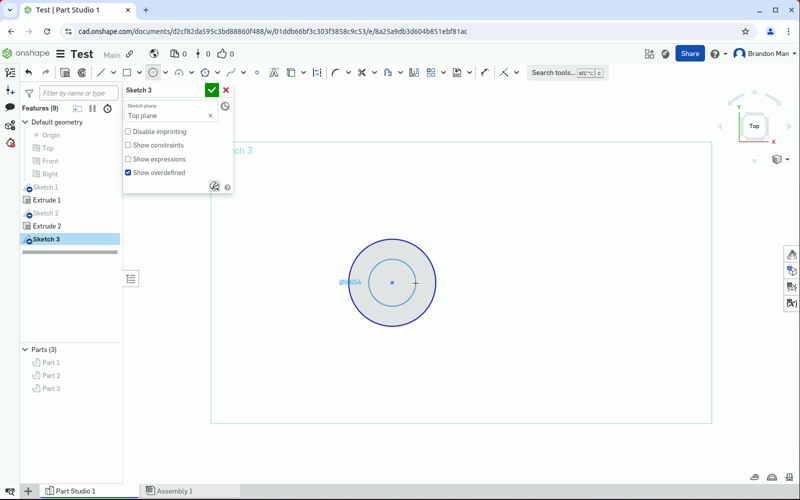
key(esc)
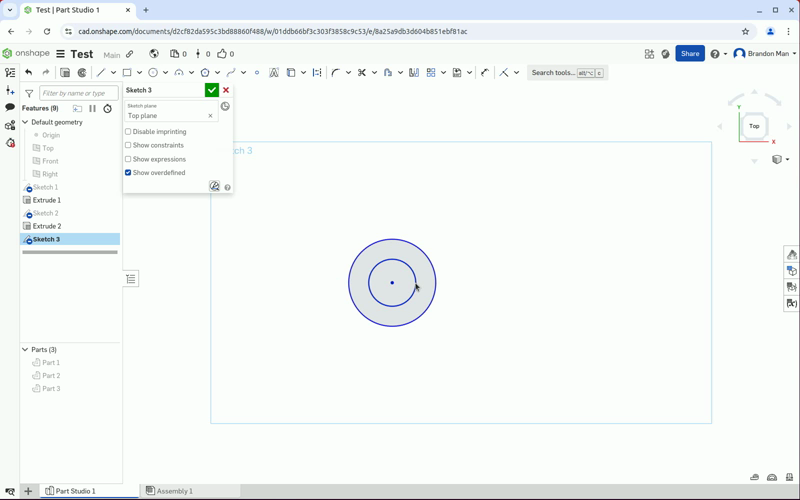
mouse_move(403, 312)
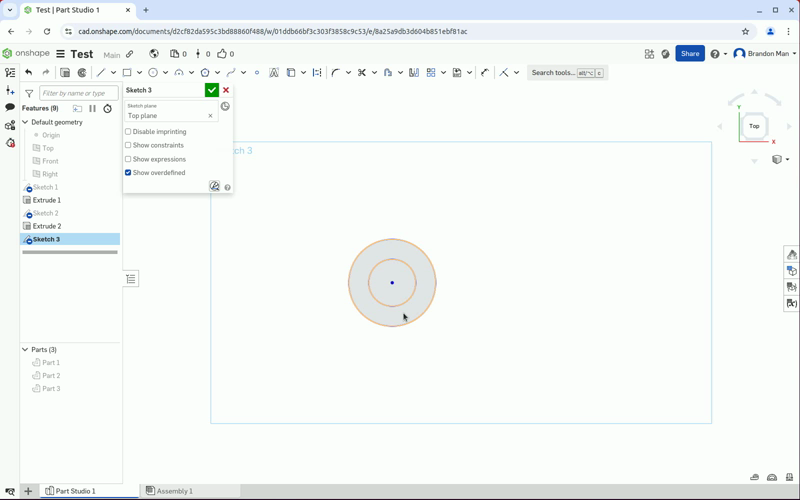
click(403, 312)
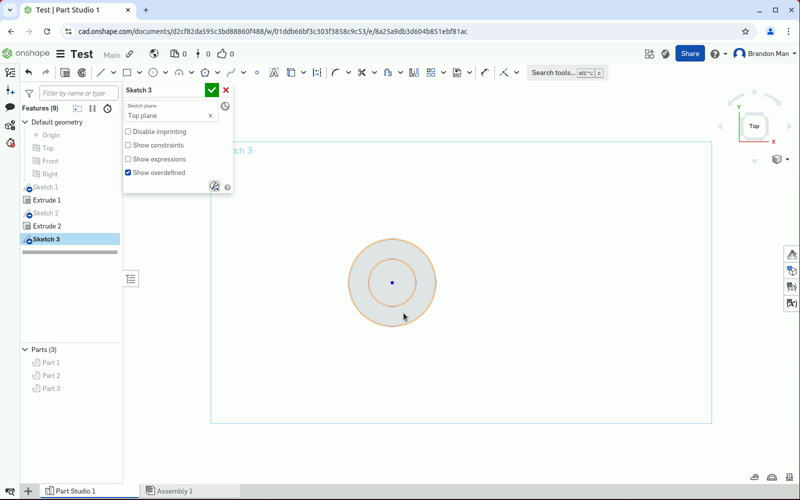
mouse_move(73, 352)
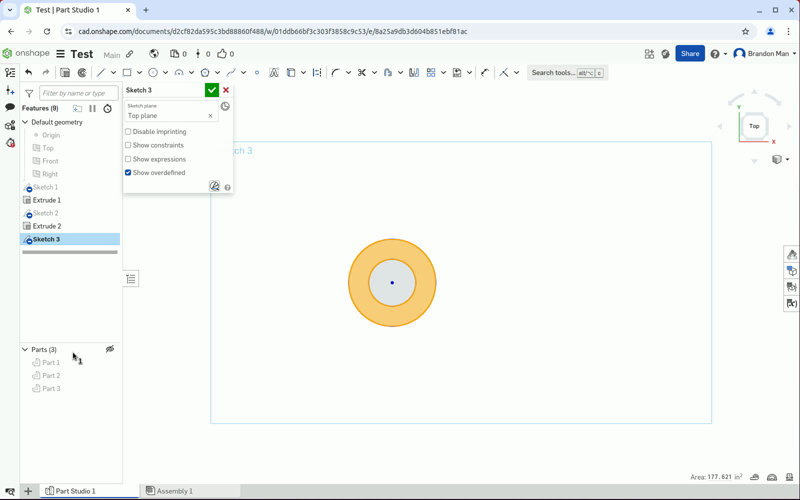
key(shift+y)
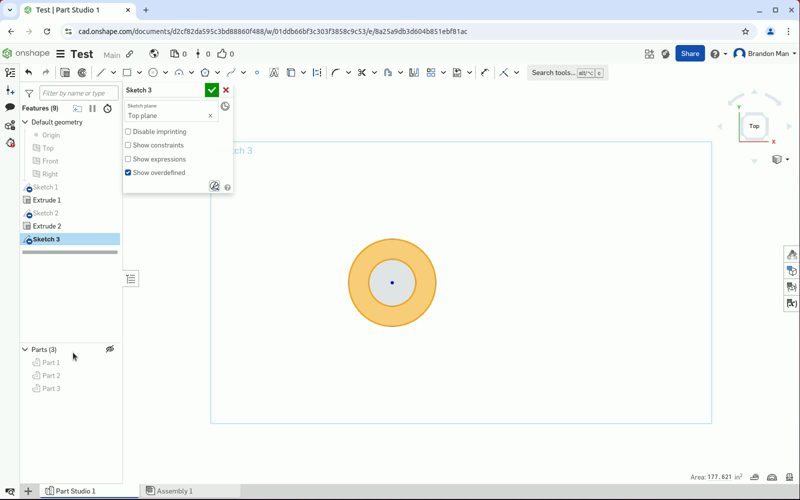
key(shift+e)
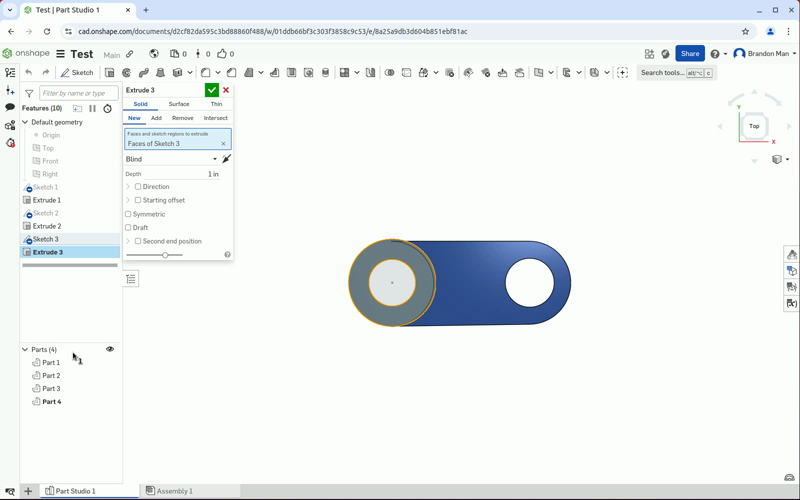
mouse_move(143, 106)
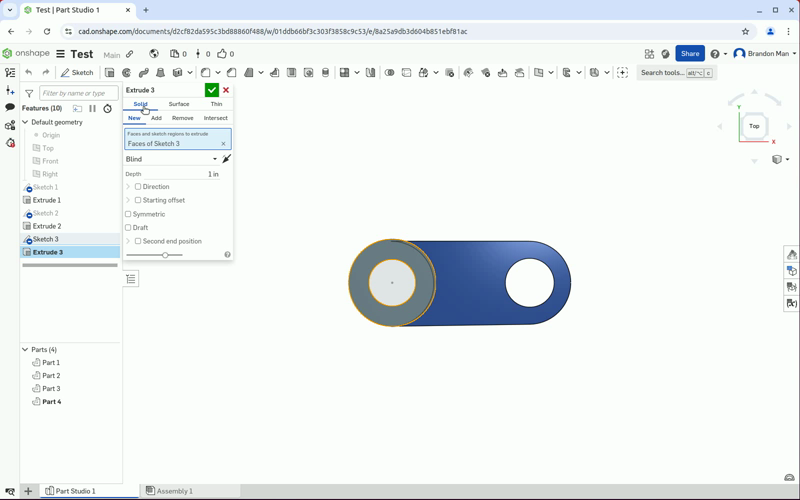
click(143, 106)
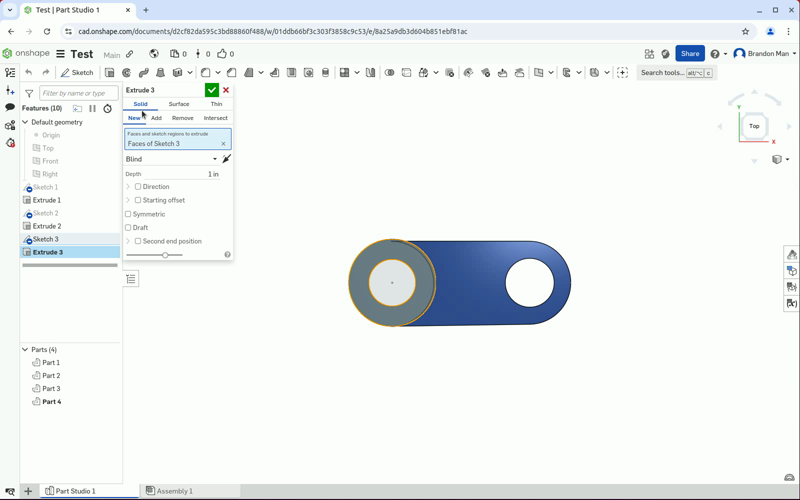
mouse_move(137, 120)
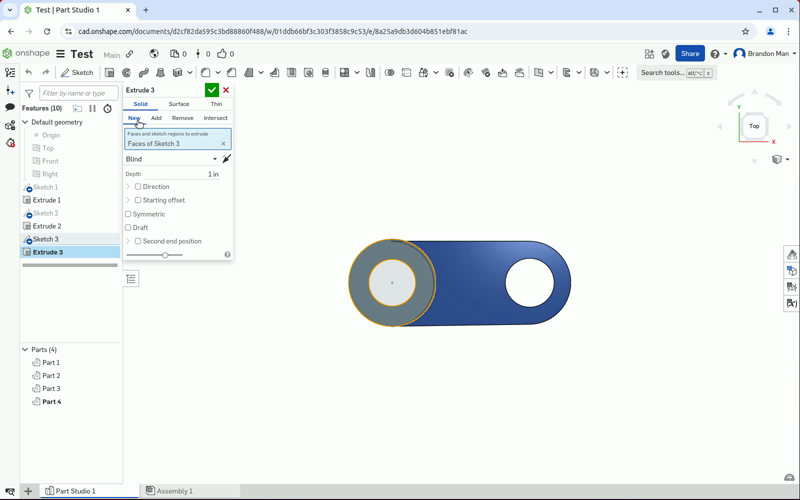
click(137, 120)
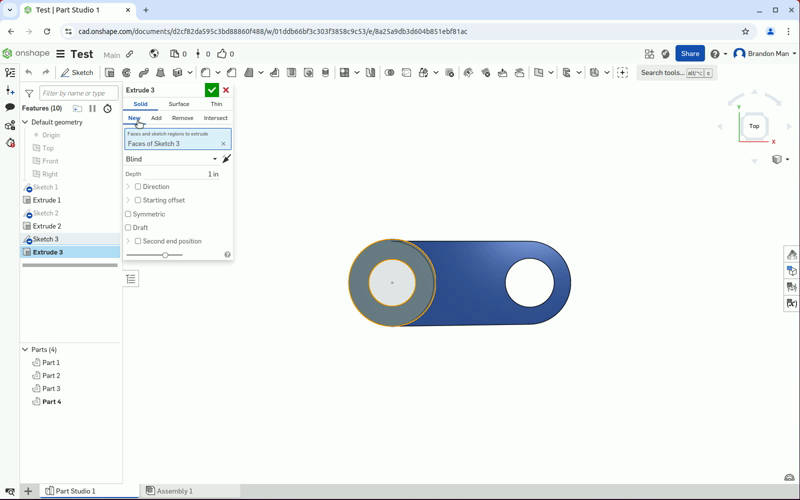
key(tab, 4)
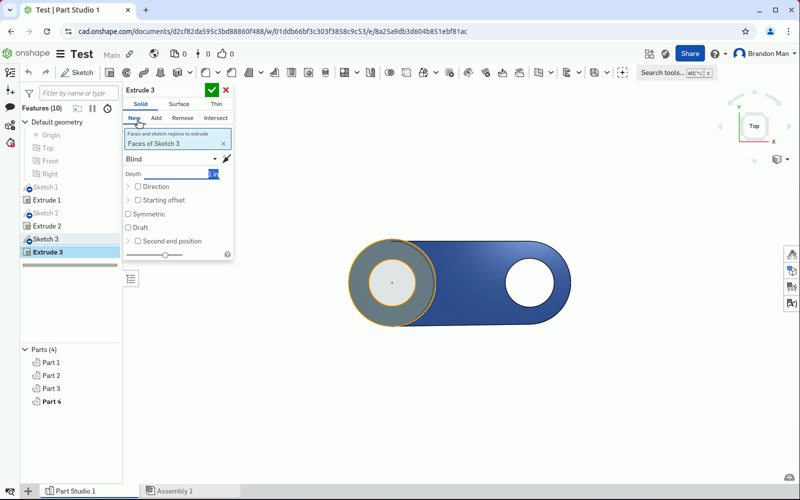
text(15.165)
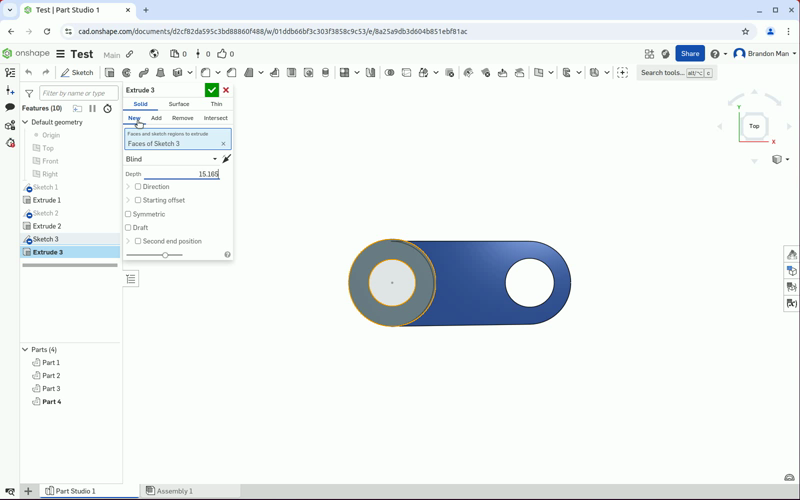
key(enter)
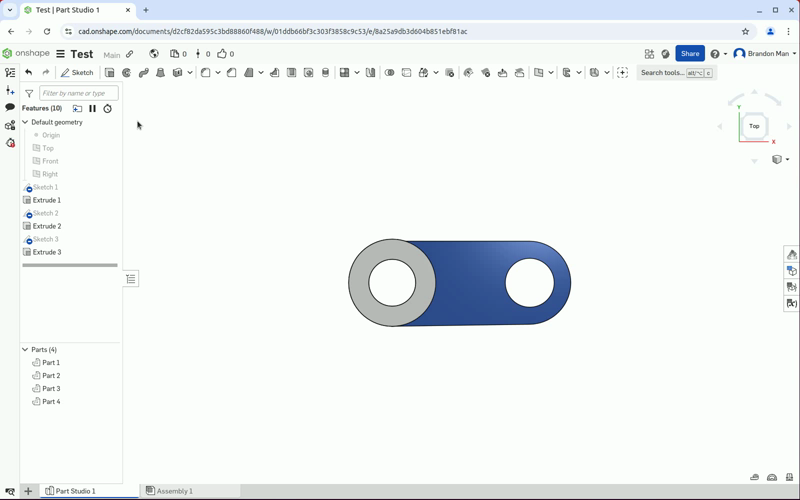
key(shift+h)
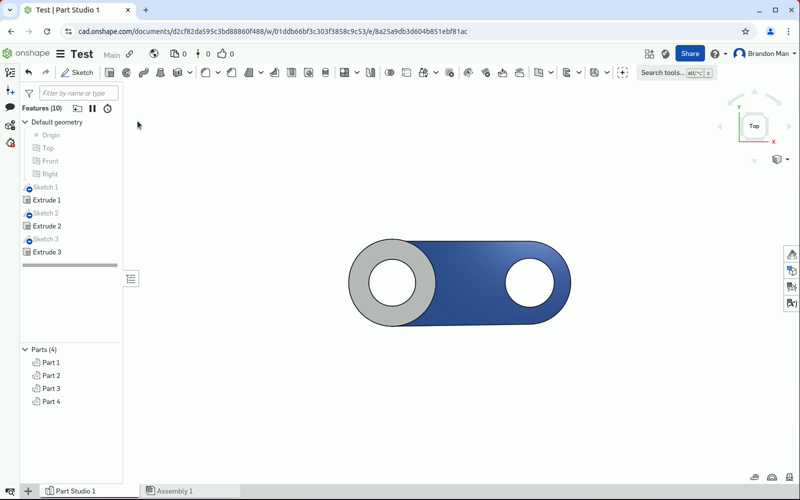
key(shift+h)
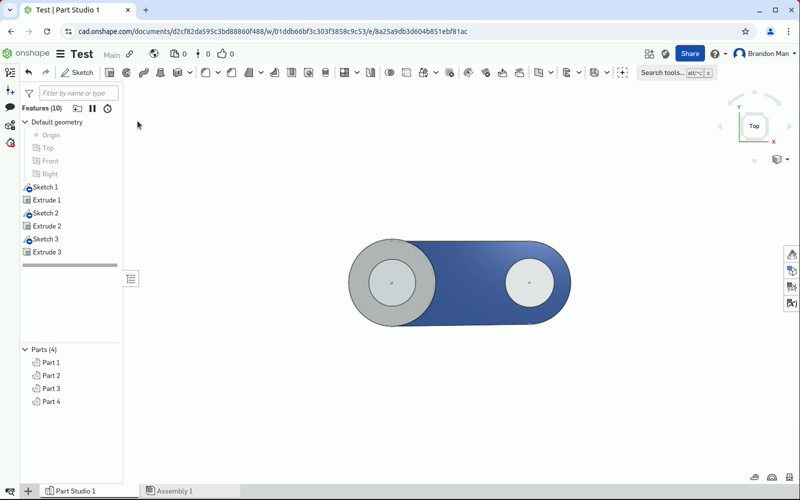
key(shift+7)
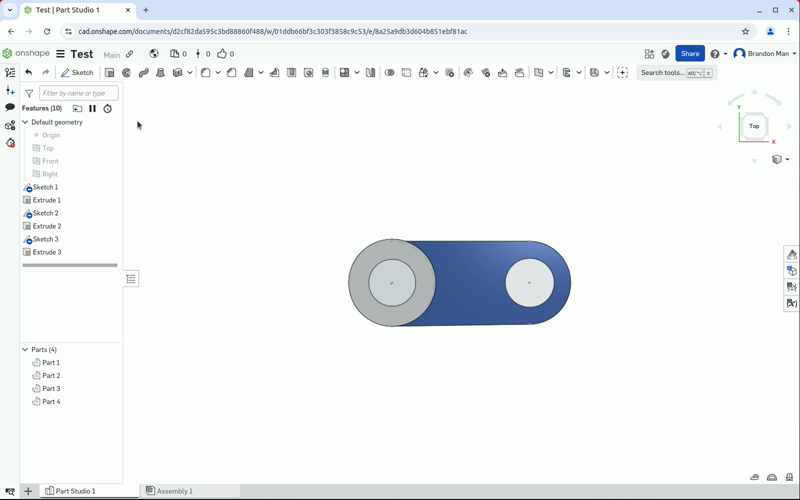
key(up, 3)
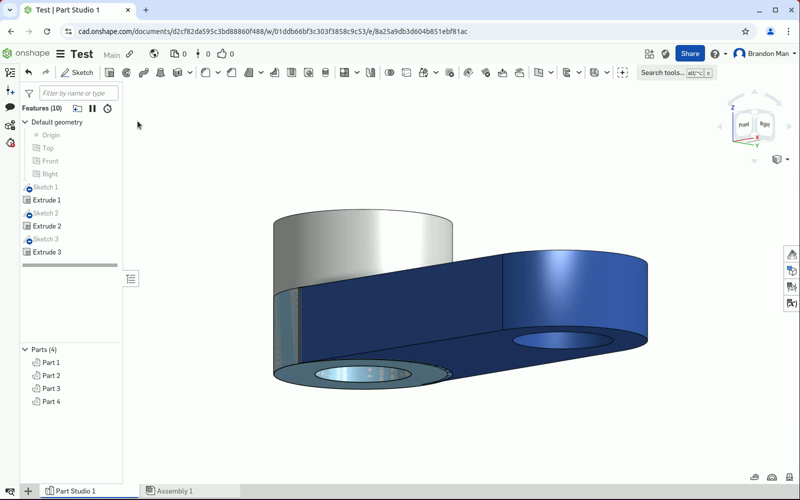
key(left, 3)
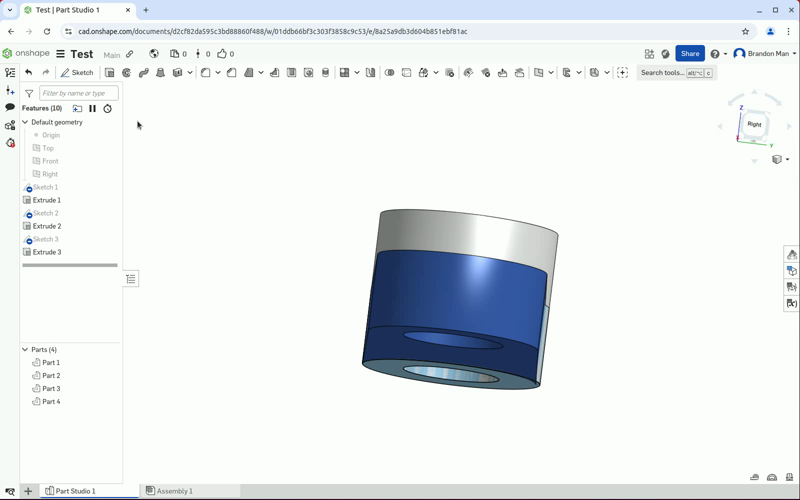
key(right, 3)
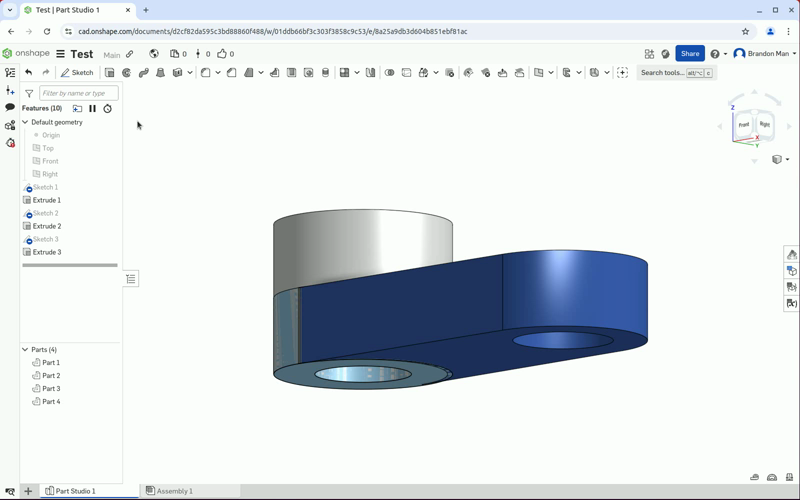
key(down, 3)
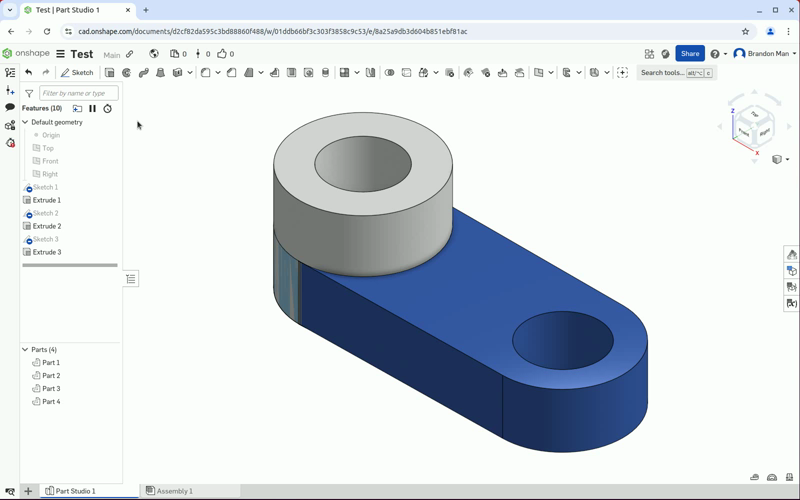
mouse_move(73, 189)
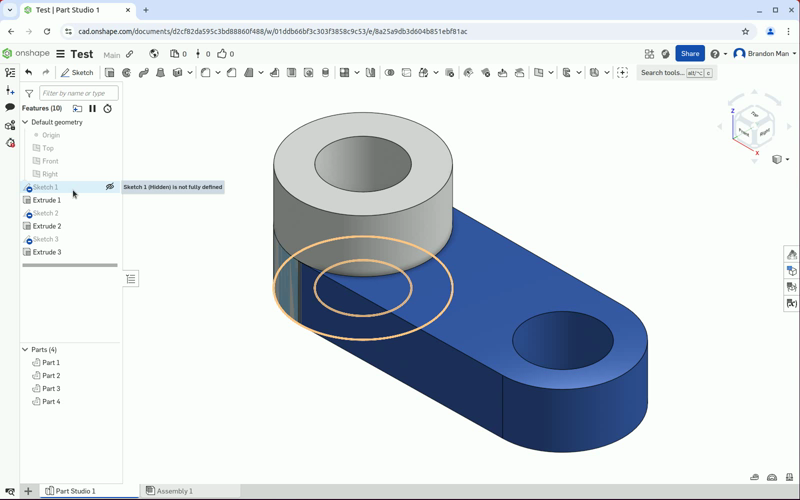
click(73, 189)